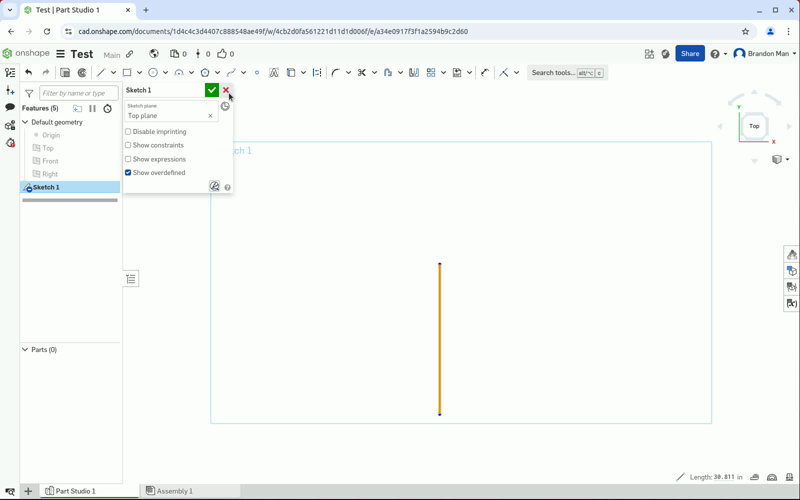
key(shift+h)
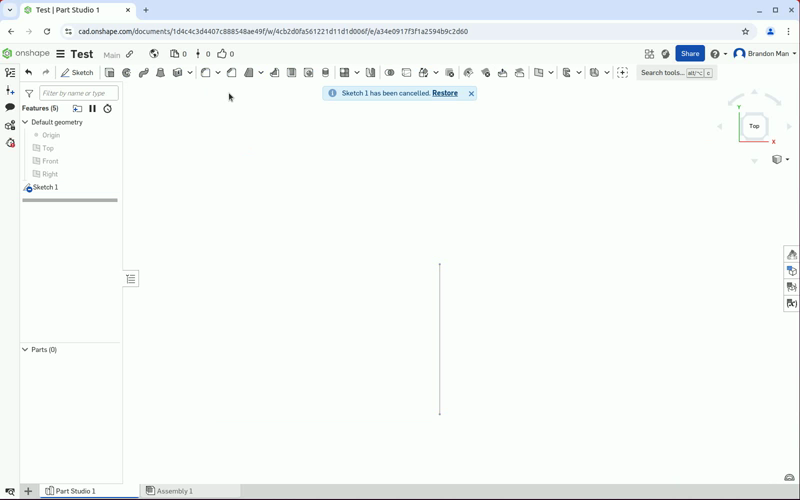
key(shift+s)
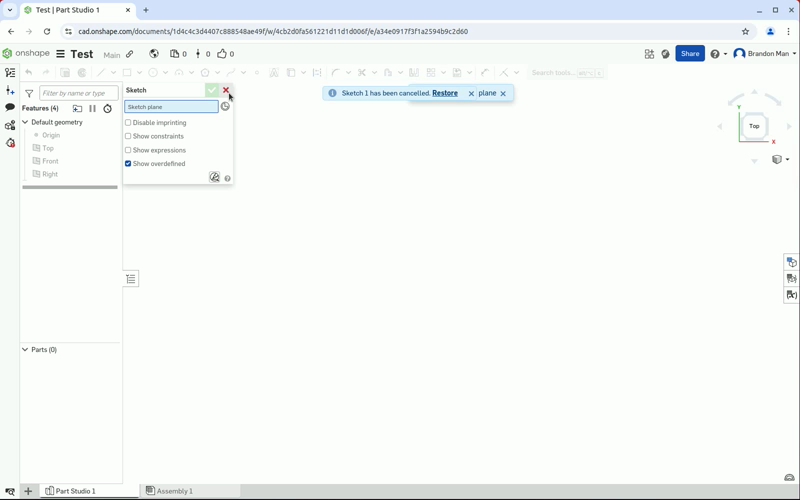
mouse_move(73, 150)
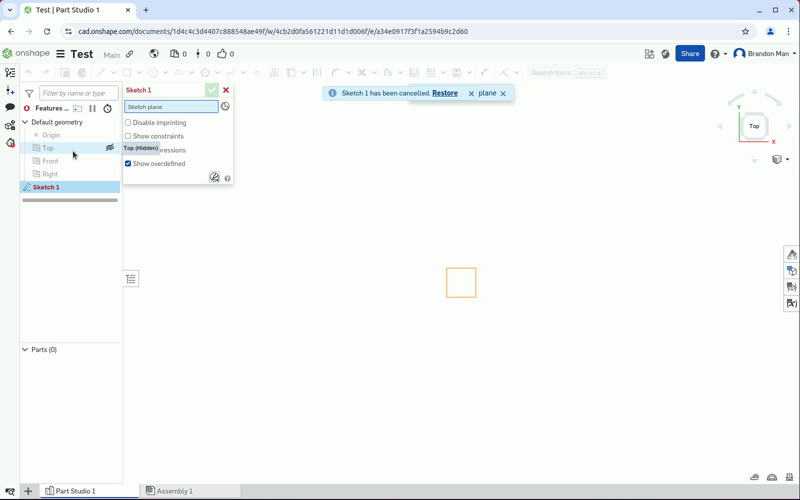
click(73, 150)
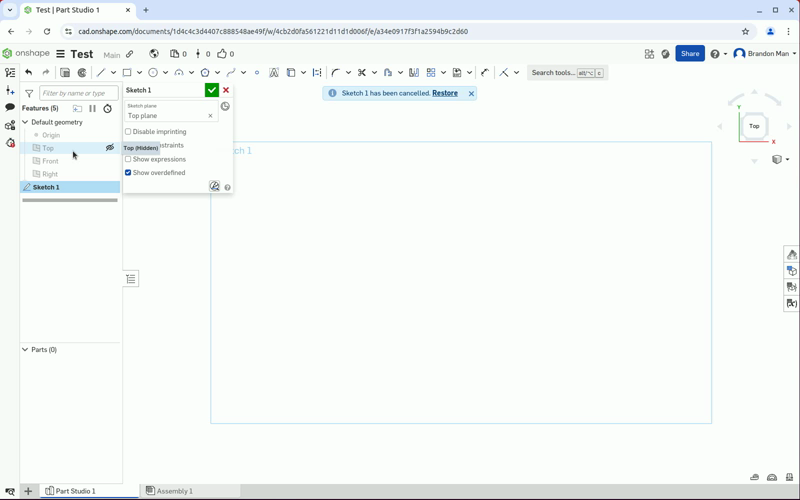
mouse_move(73, 352)
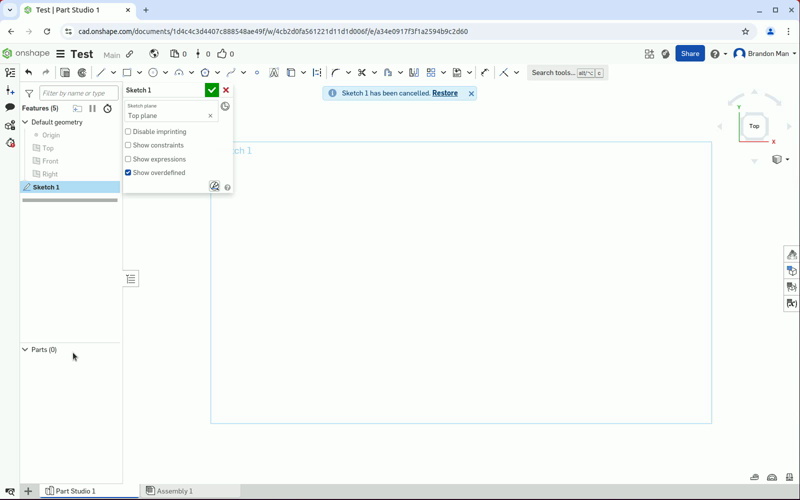
key(y)
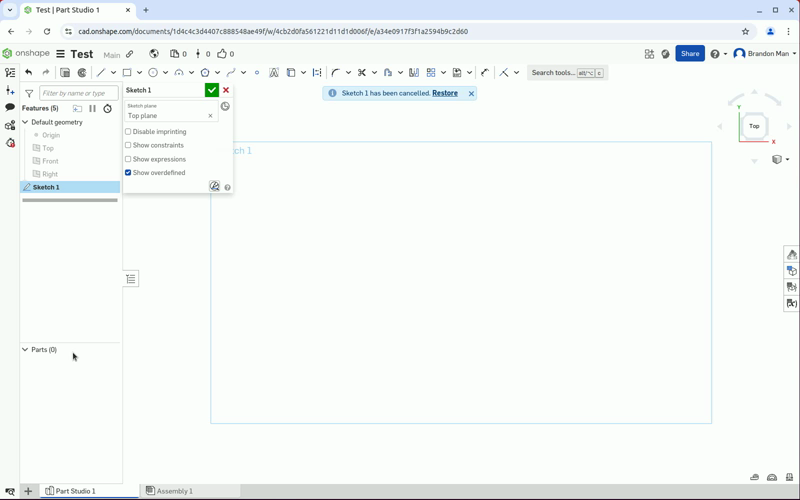
key(l)
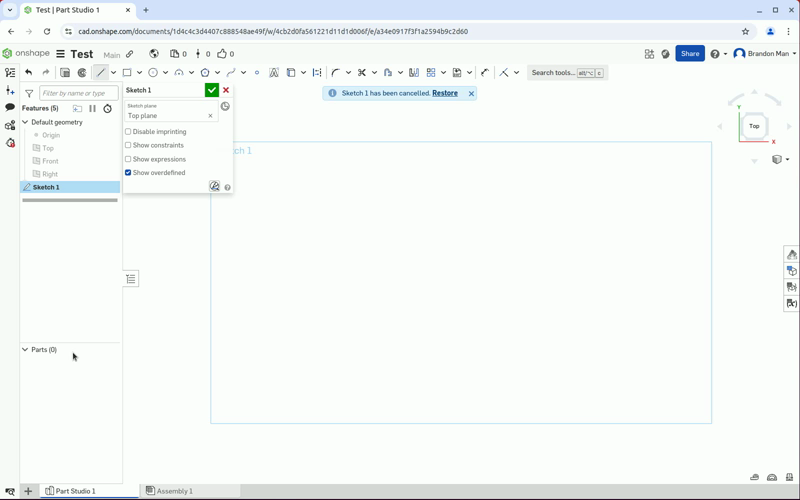
key_down(shift)
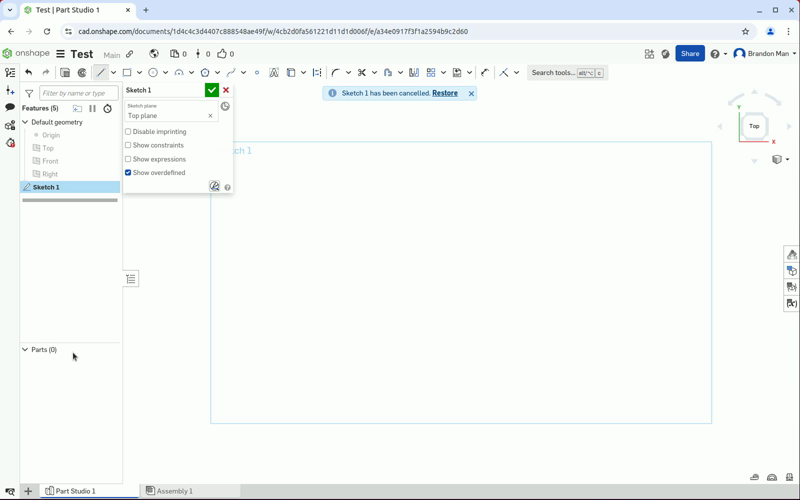
mouse_move(388, 354)
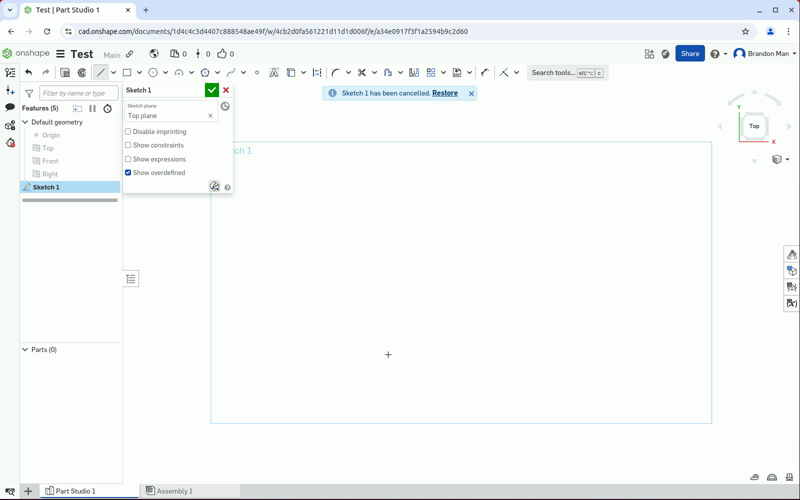
click(388, 354)
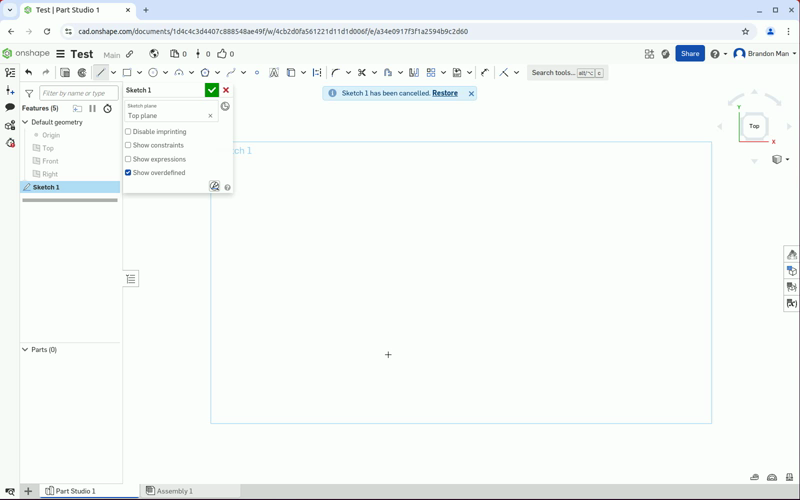
key_up(shift)
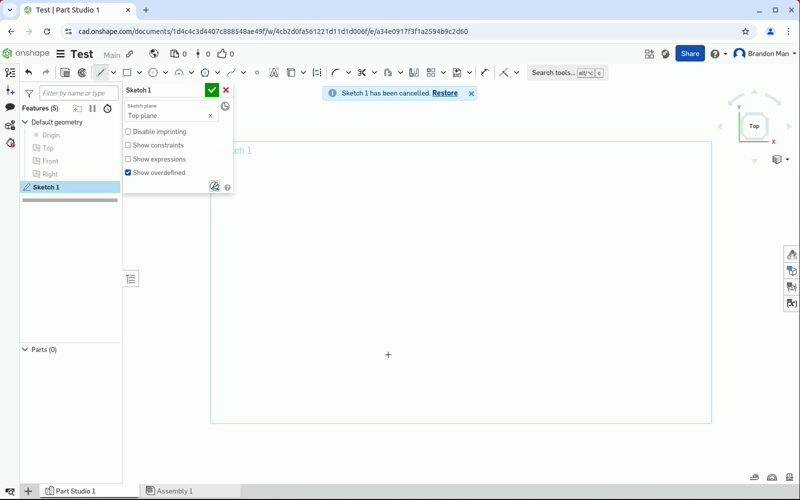
key_down(shift)
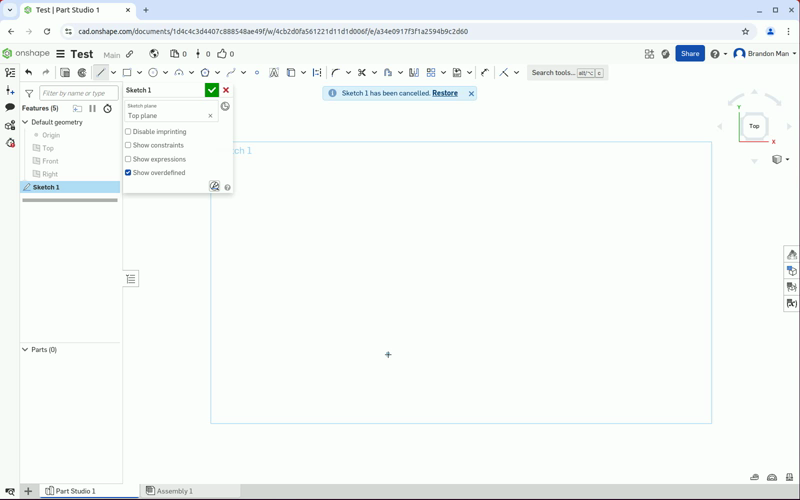
mouse_move(536, 354)
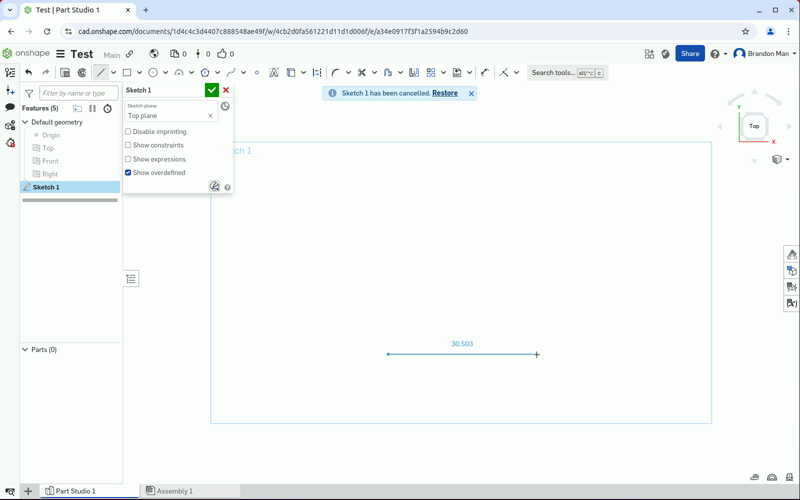
click(536, 354)
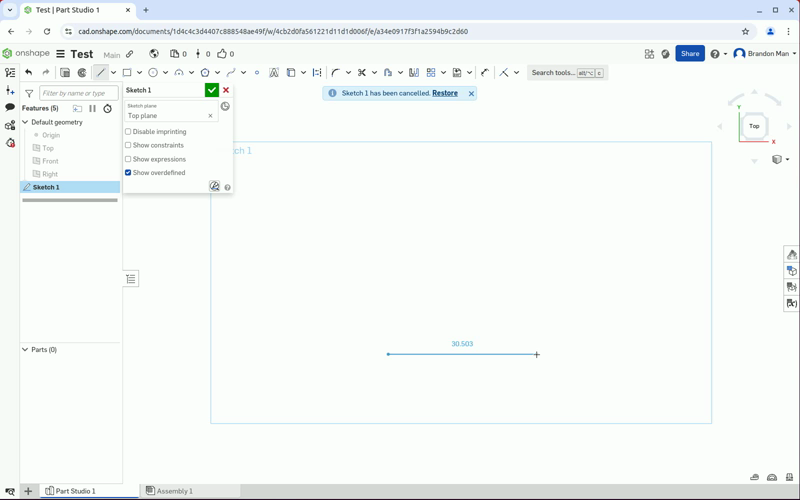
key_up(shift)
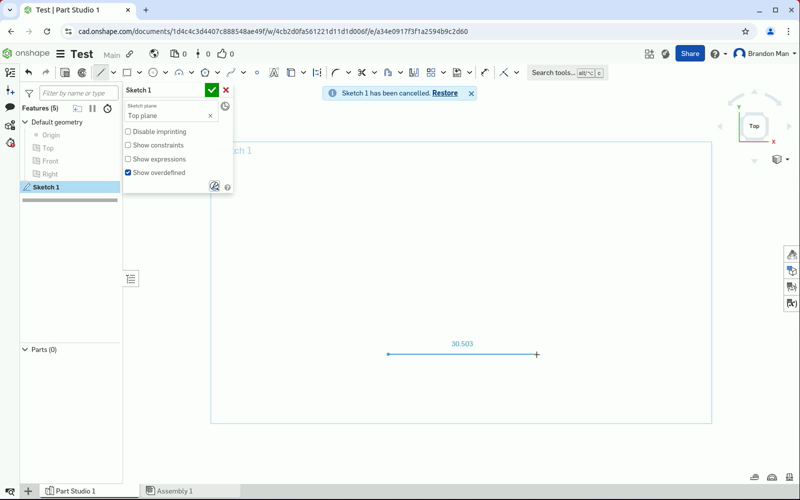
key_down(shift)
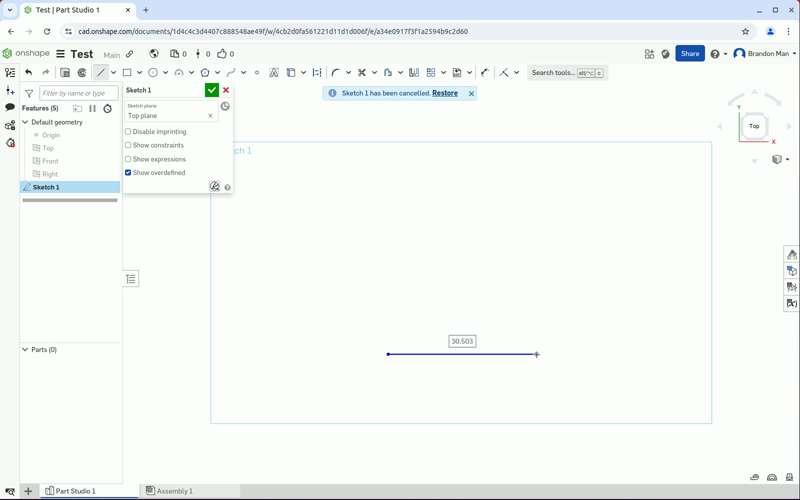
mouse_move(536, 228)
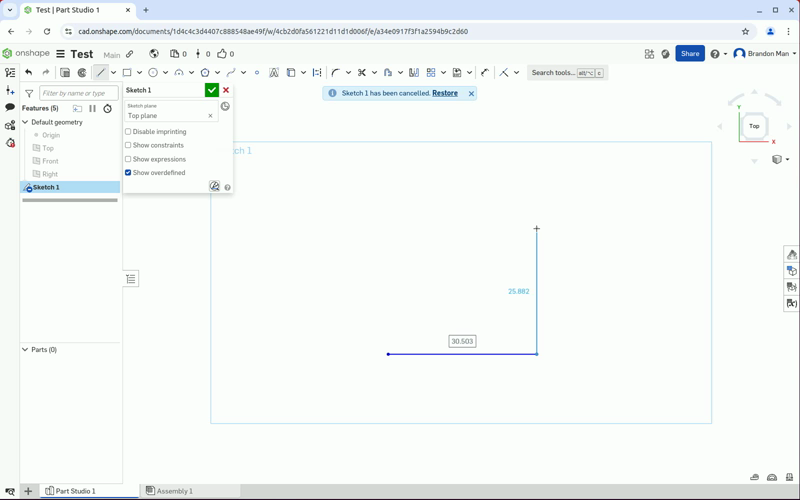
click(536, 228)
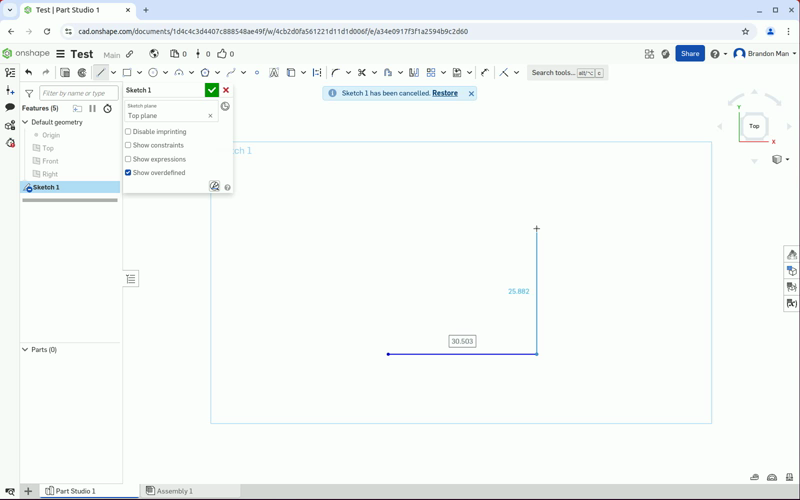
key_up(shift)
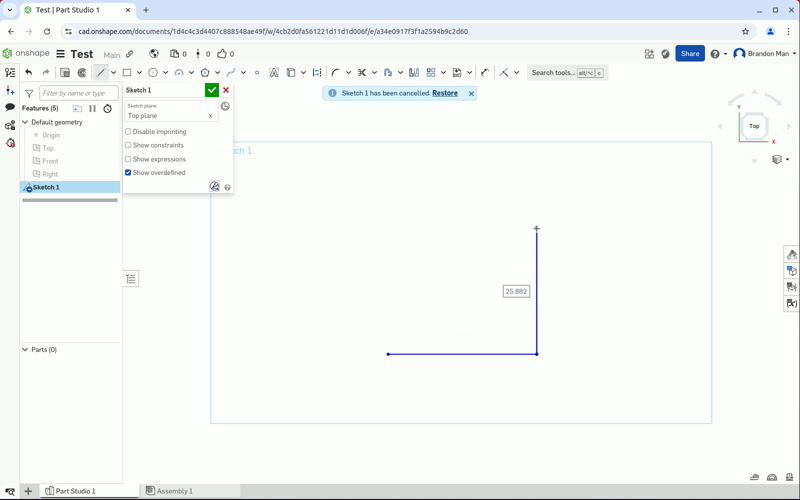
key_down(shift)
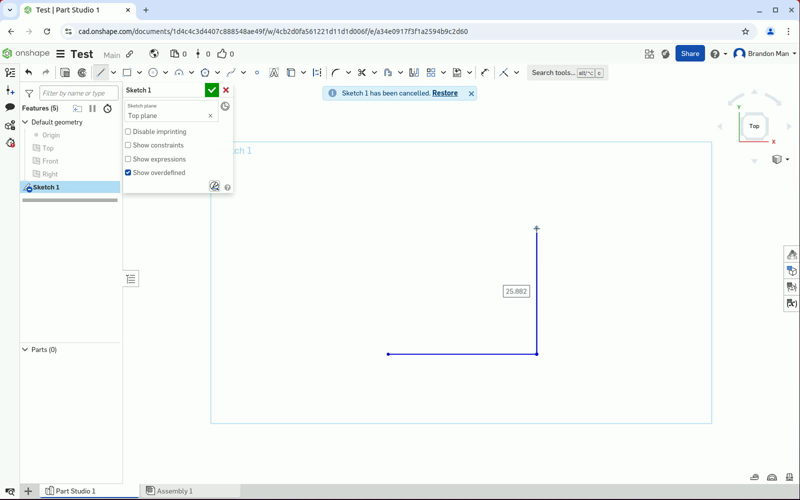
mouse_move(388, 228)
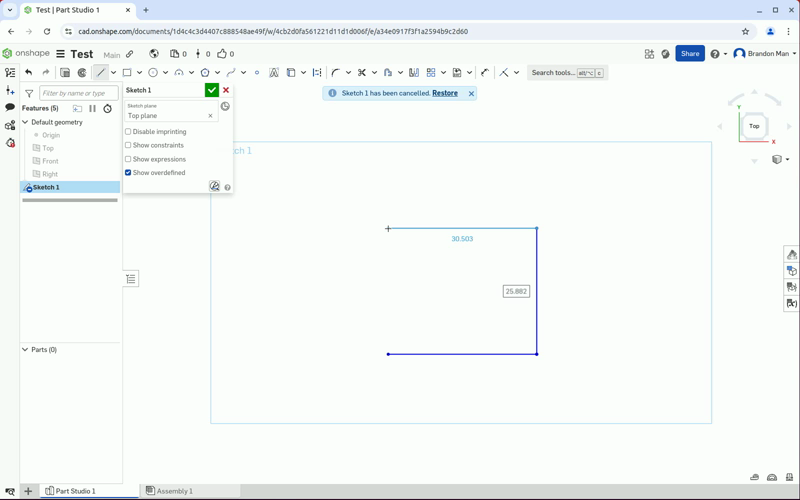
click(388, 228)
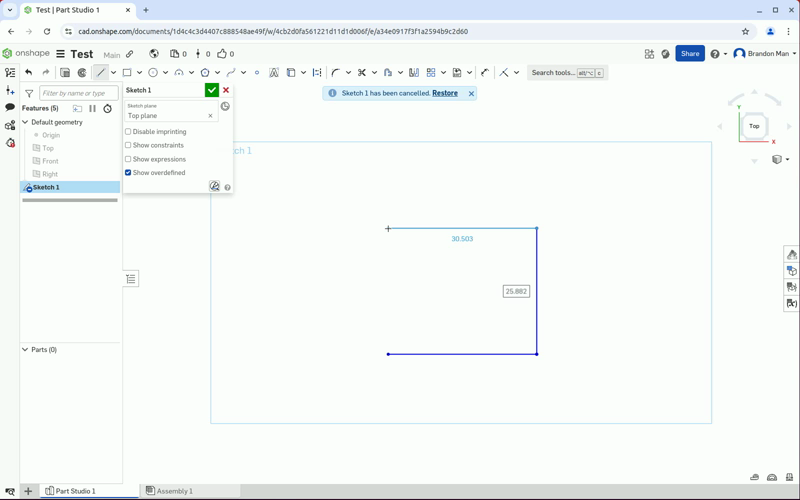
key_up(shift)
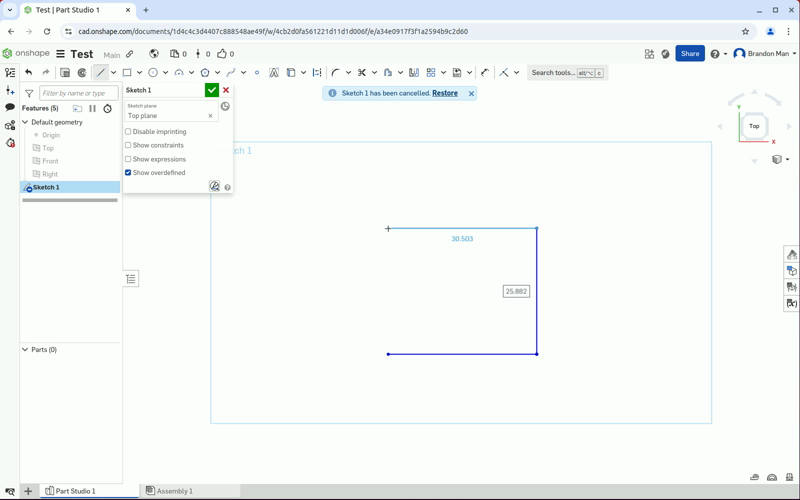
key_down(shift)
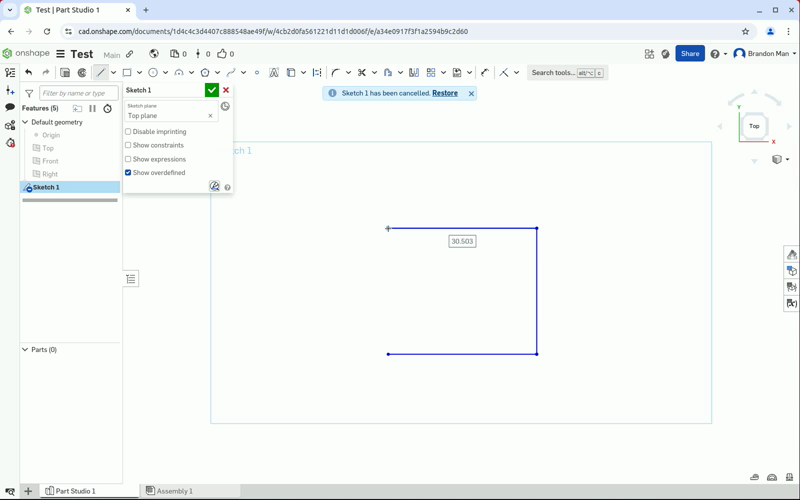
mouse_move(388, 354)
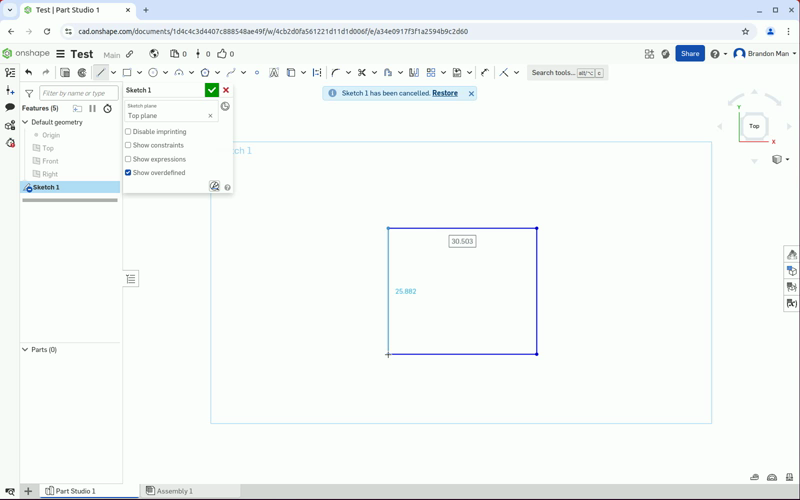
key_up(shift)
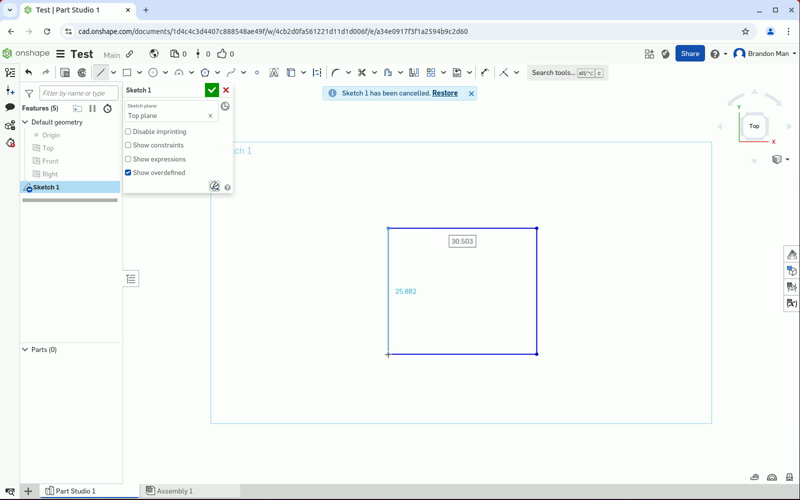
click(388, 354)
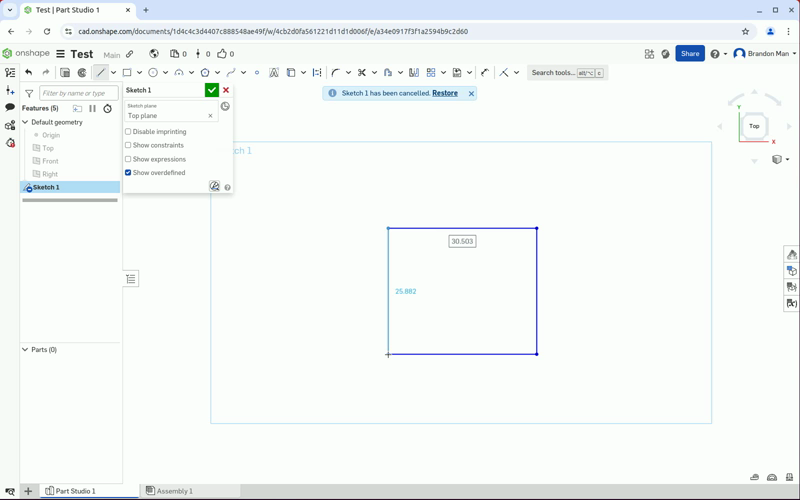
key(esc)
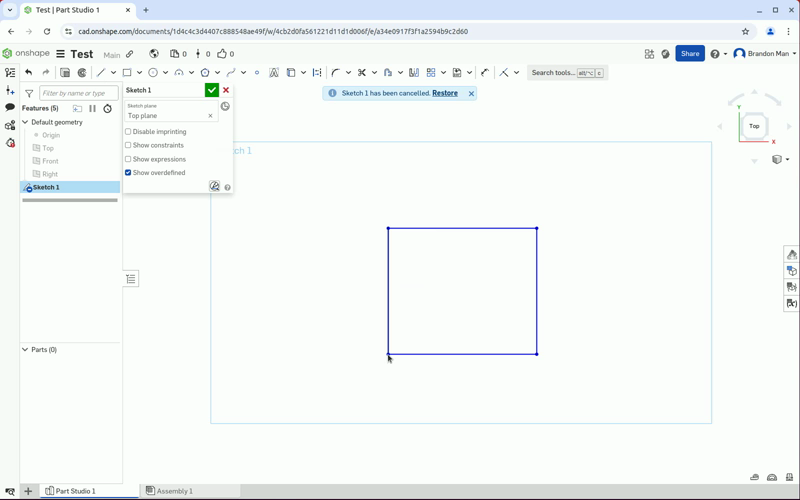
mouse_move(452, 325)
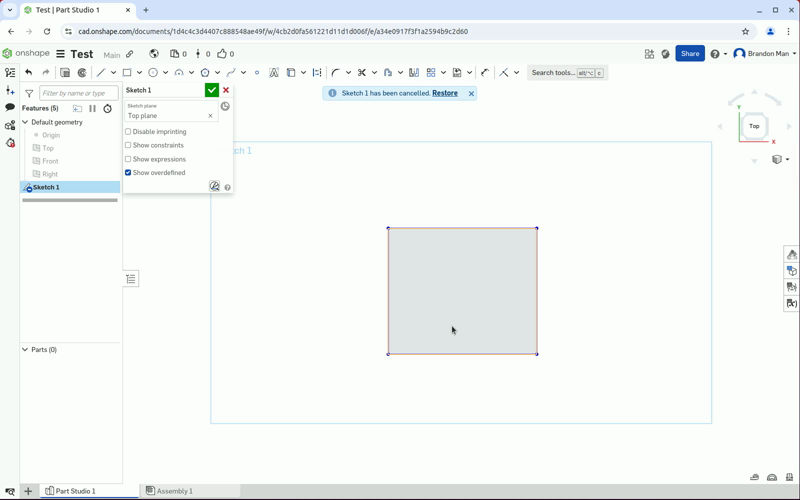
click(452, 325)
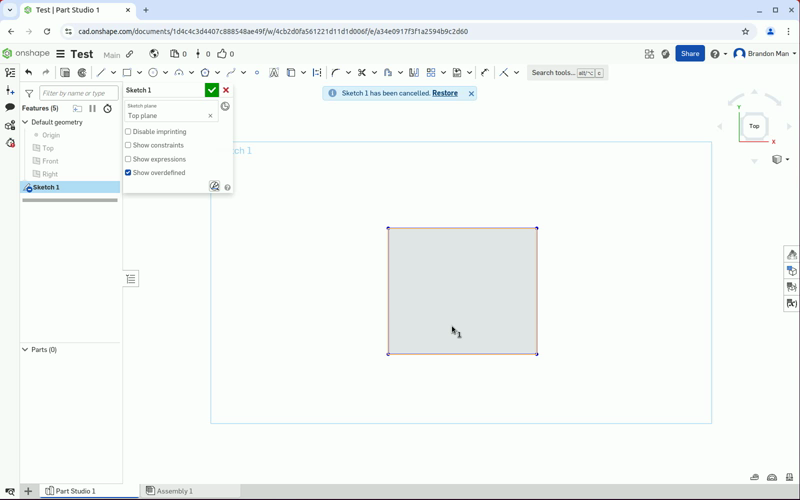
mouse_move(73, 352)
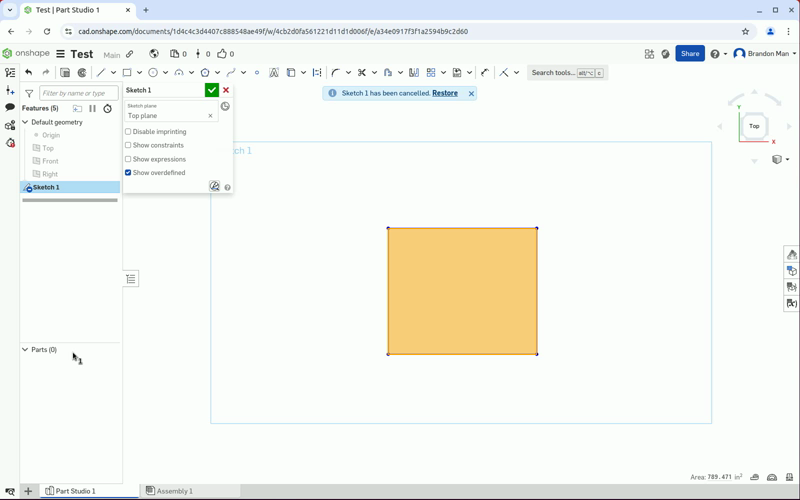
key(shift+y)
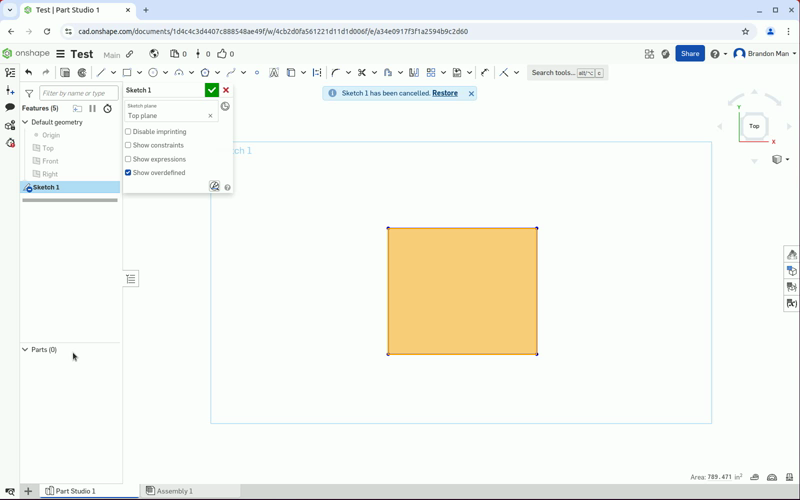
key(shift+e)
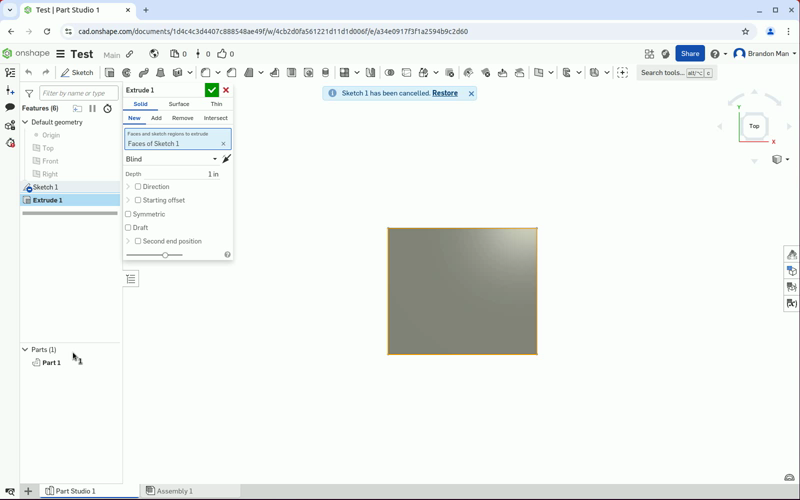
mouse_move(143, 106)
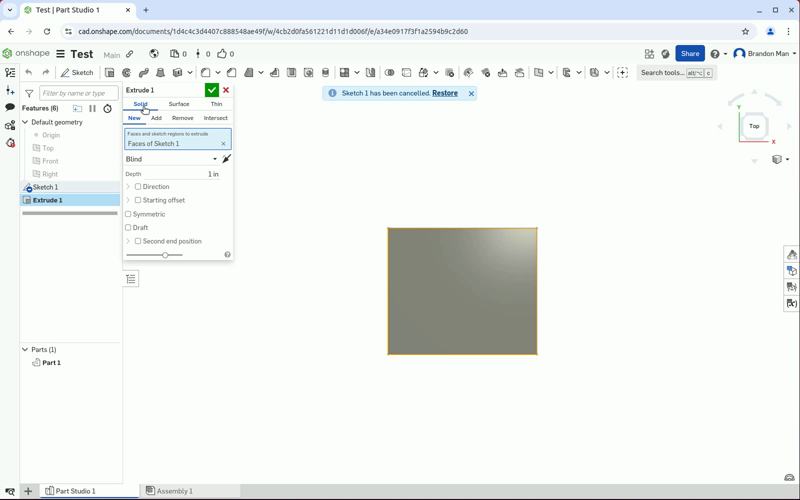
click(143, 106)
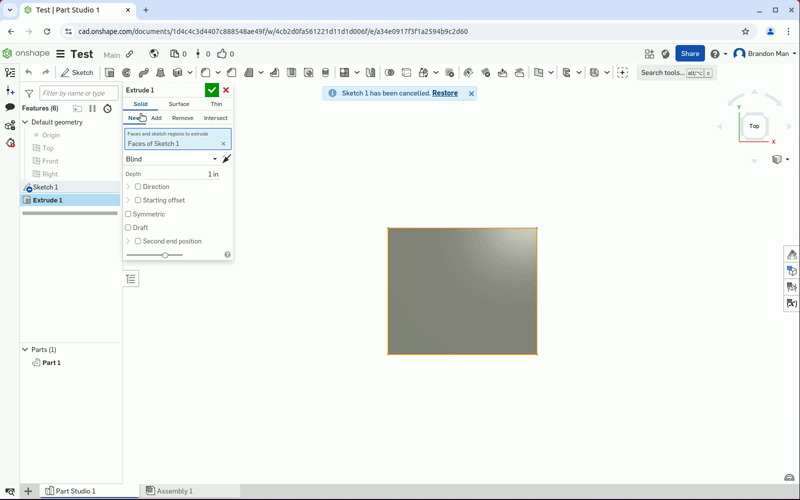
mouse_move(137, 120)
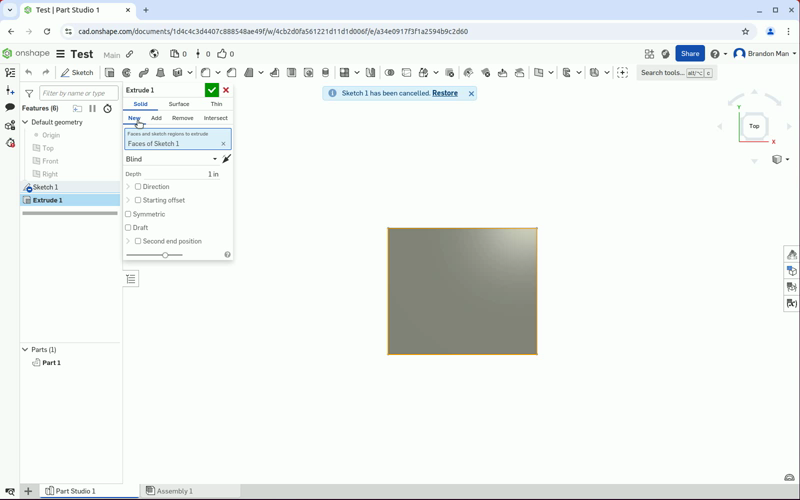
click(137, 120)
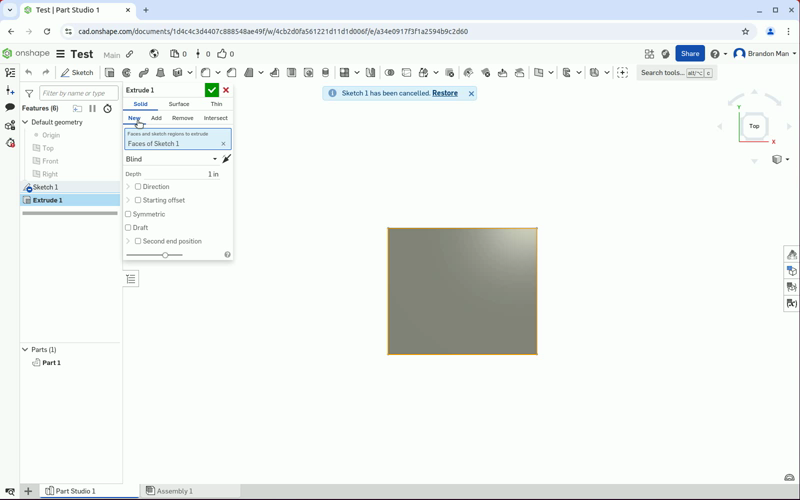
key(tab, 4)
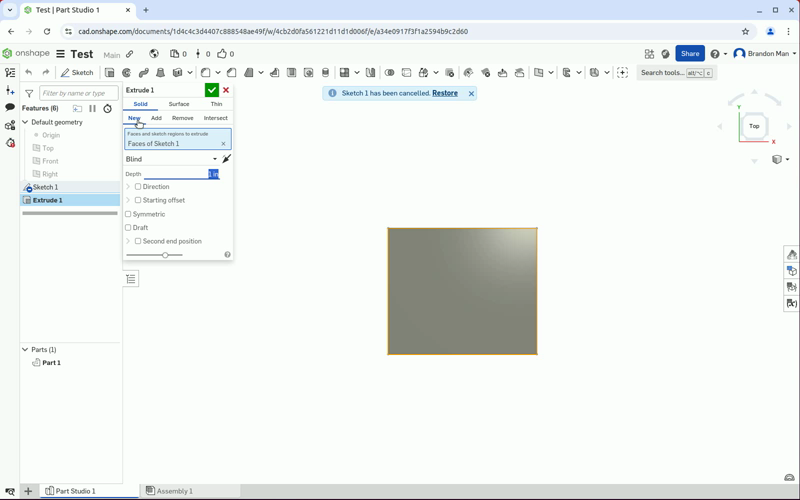
text(23.108)
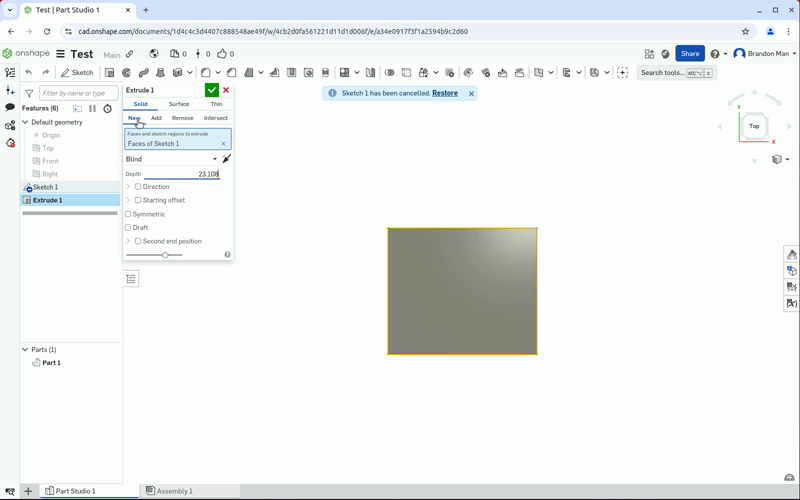
key(enter)
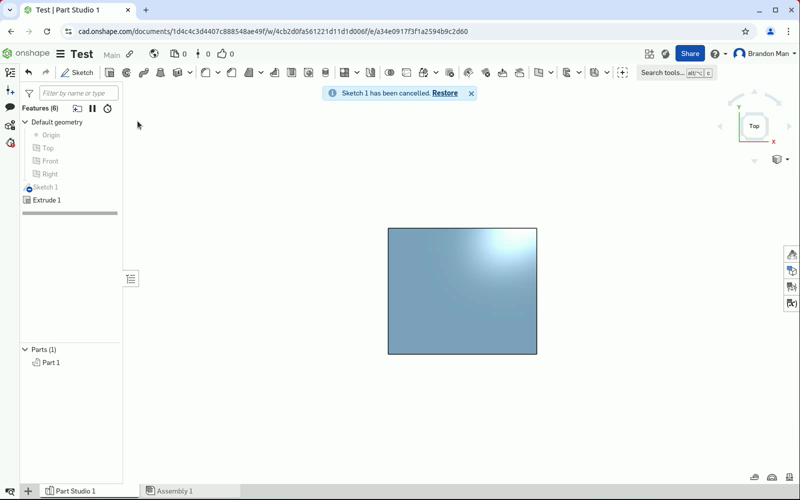
key(shift+h)
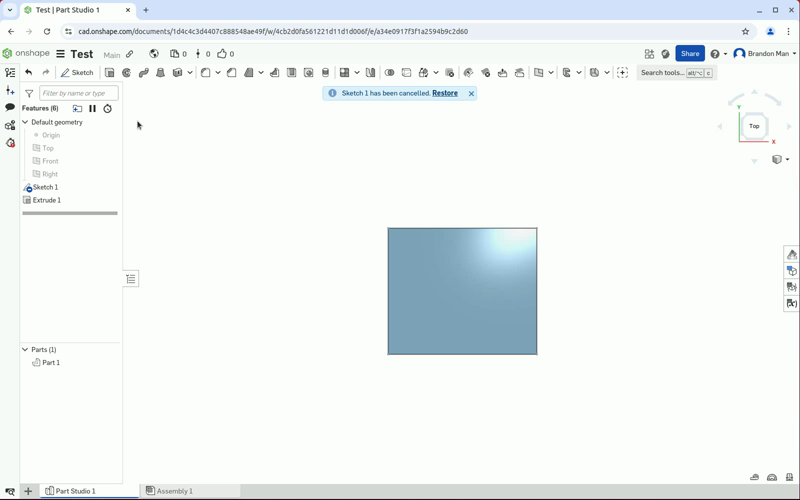
key(shift+h)
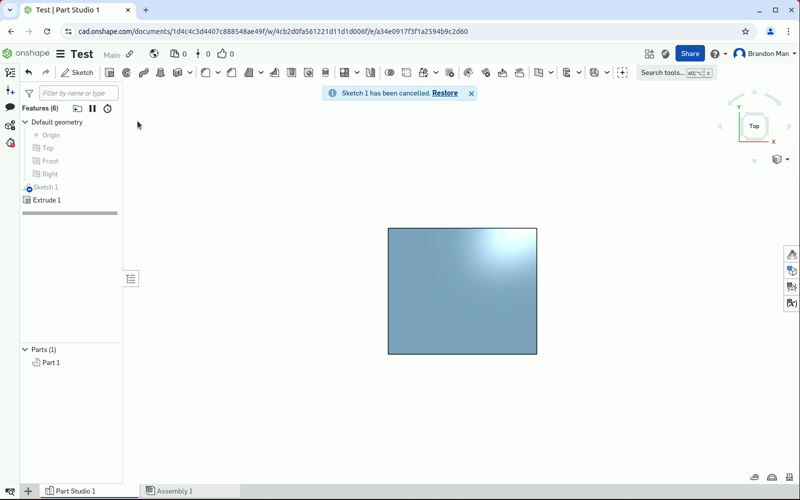
mouse_move(73, 189)
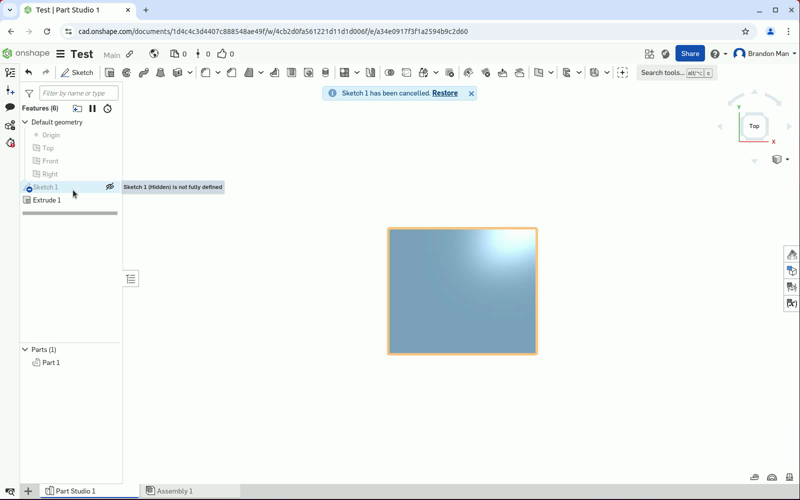
click(73, 189)
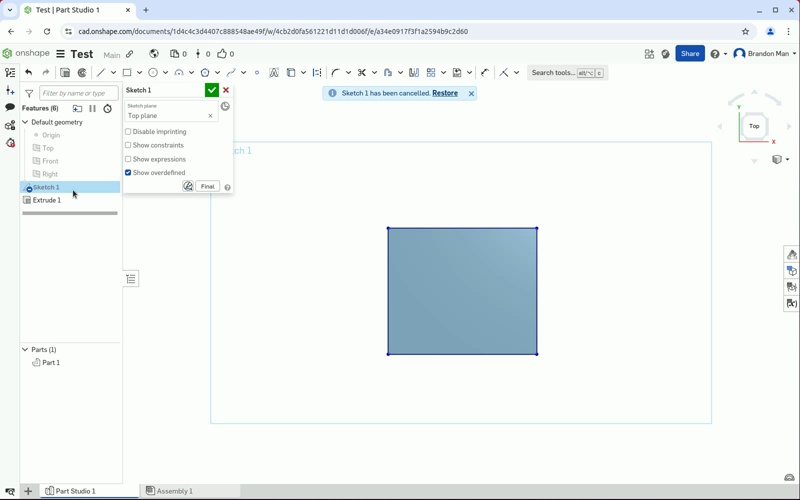
mouse_move(229, 92)
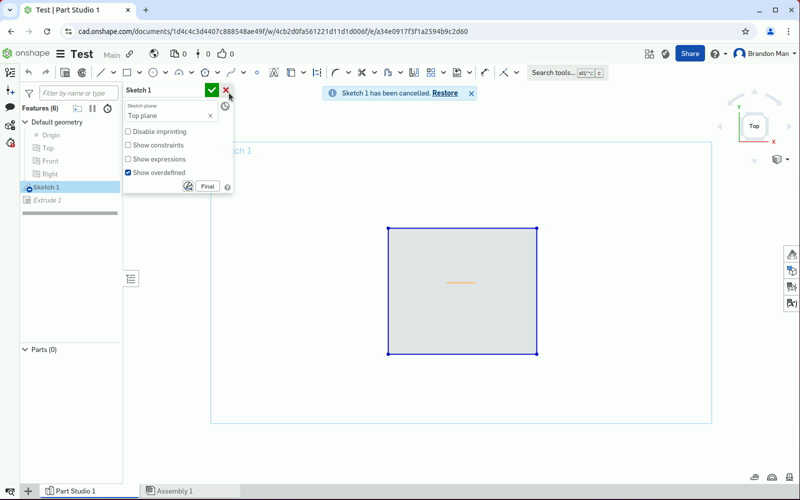
click(229, 92)
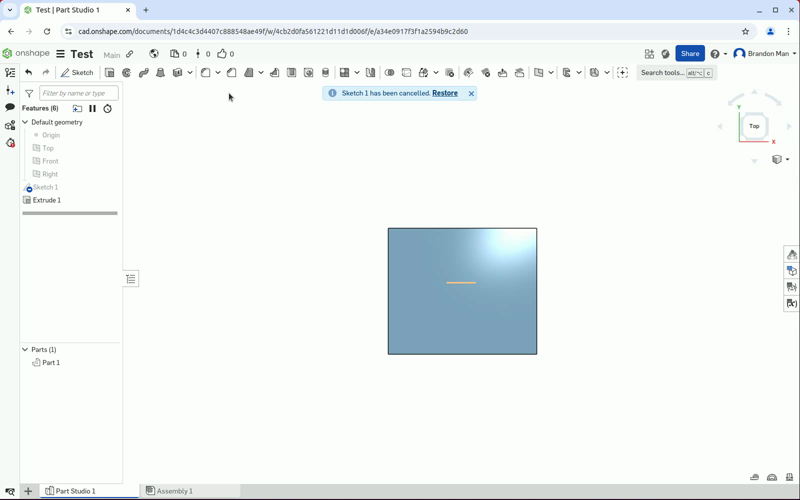
mouse_move(541, 75)
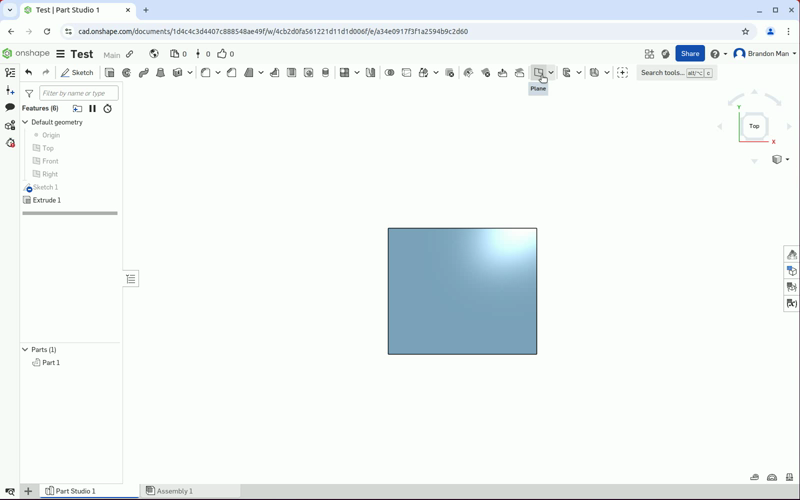
click(541, 75)
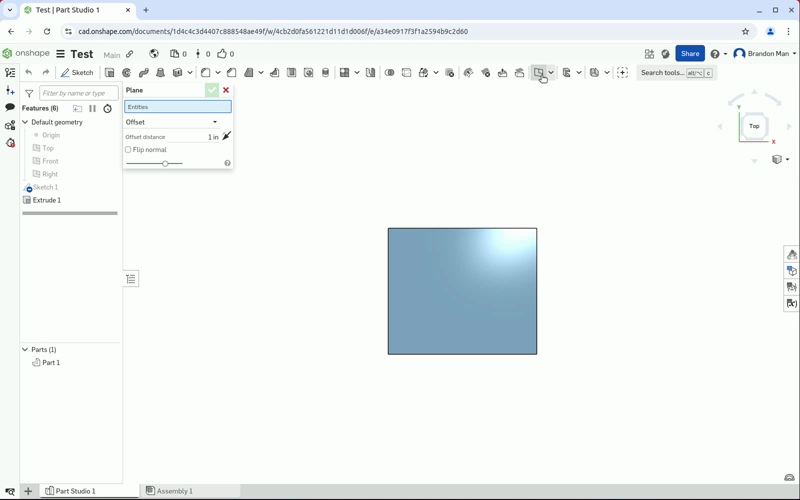
mouse_move(73, 150)
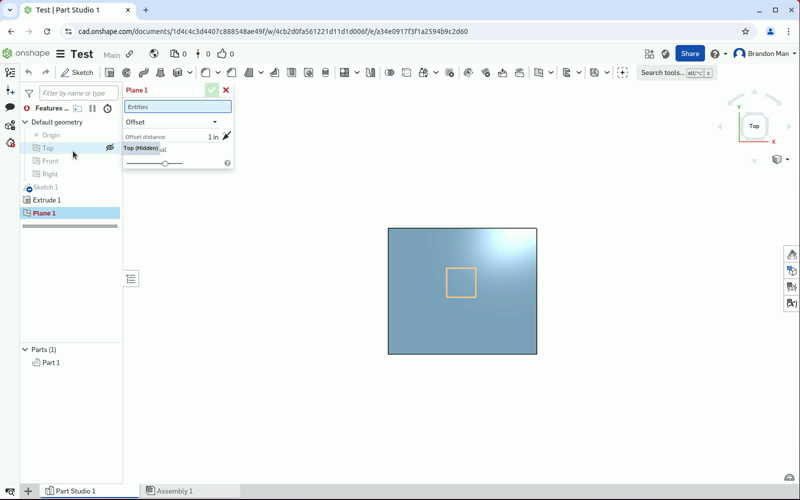
click(73, 150)
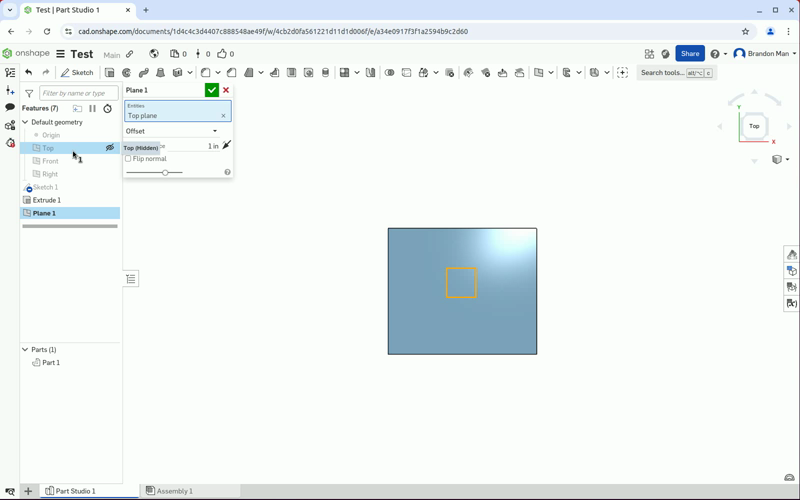
key(tab, 2)
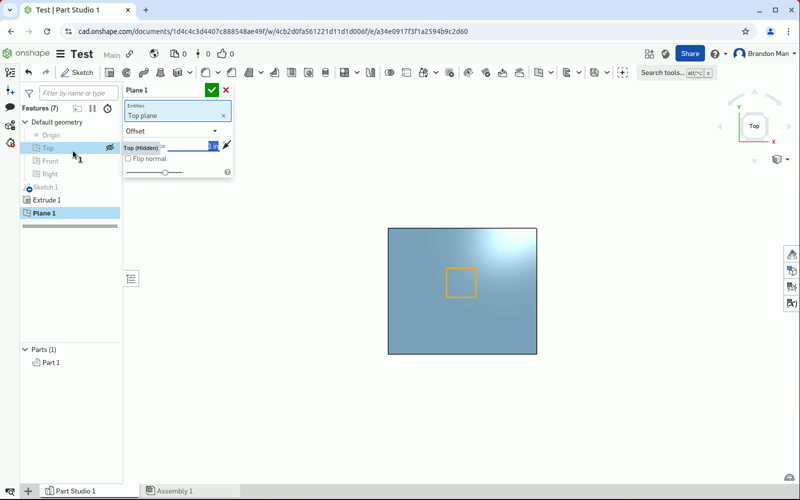
text(23.108)
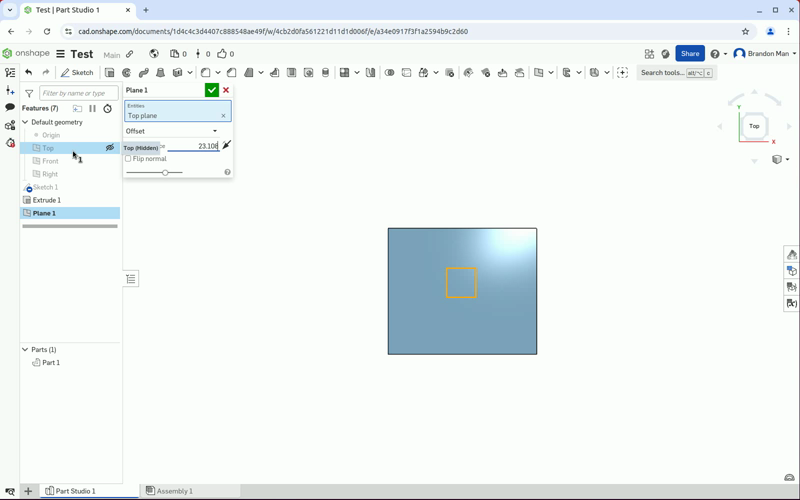
key(enter, 2)
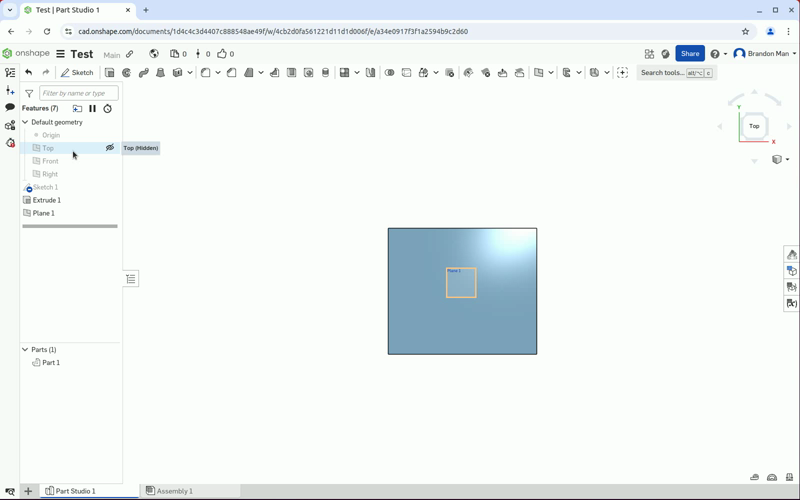
key(shift+s)
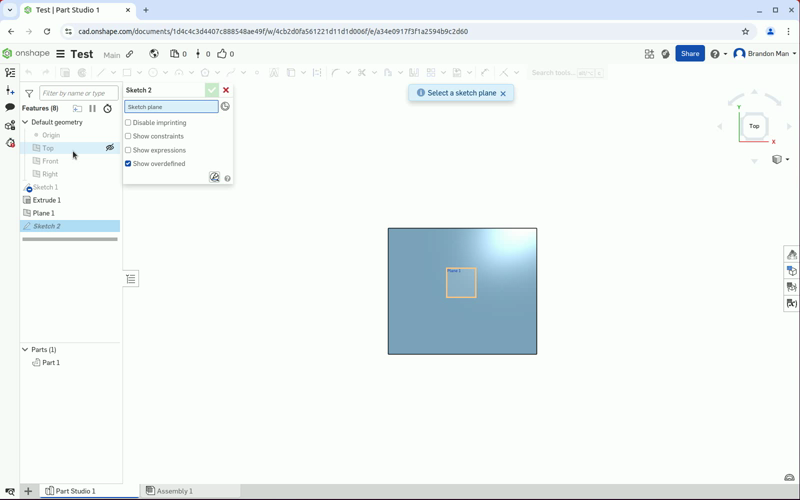
mouse_move(73, 215)
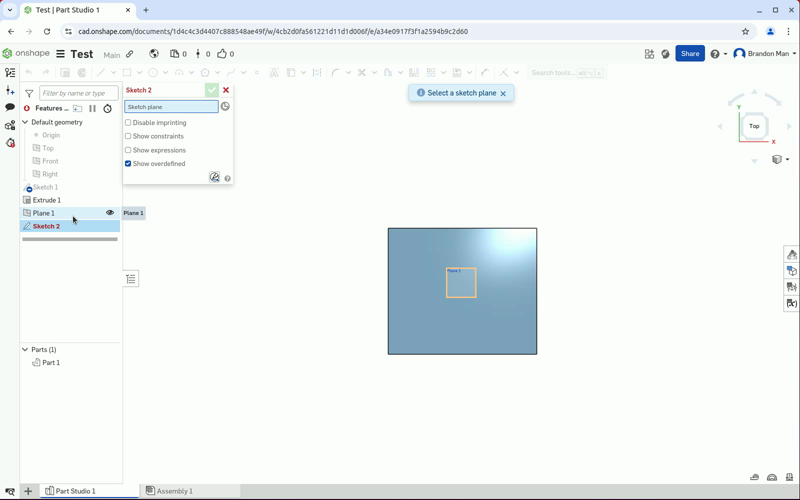
click(73, 215)
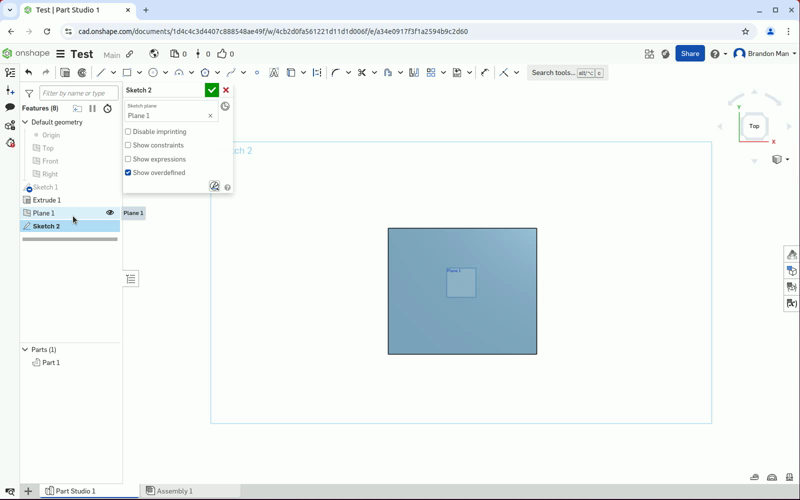
mouse_move(73, 352)
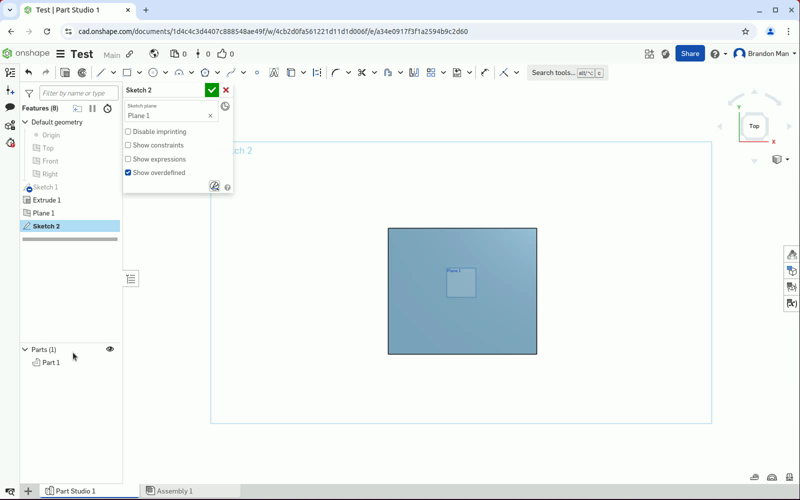
key(y)
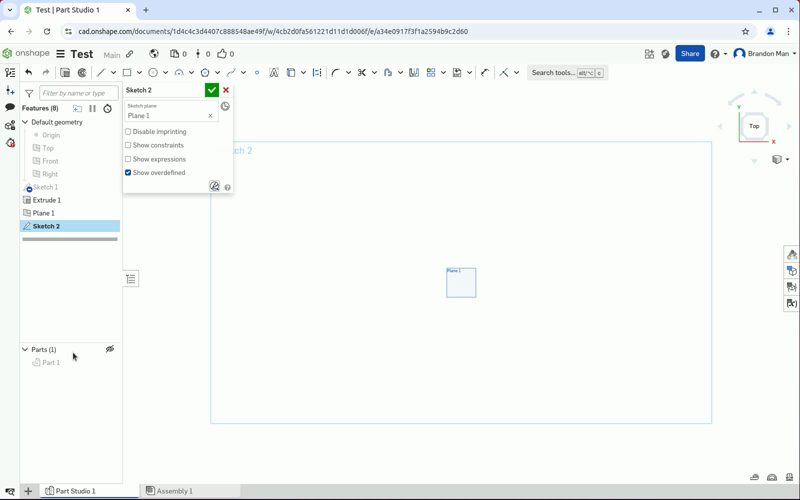
key(l)
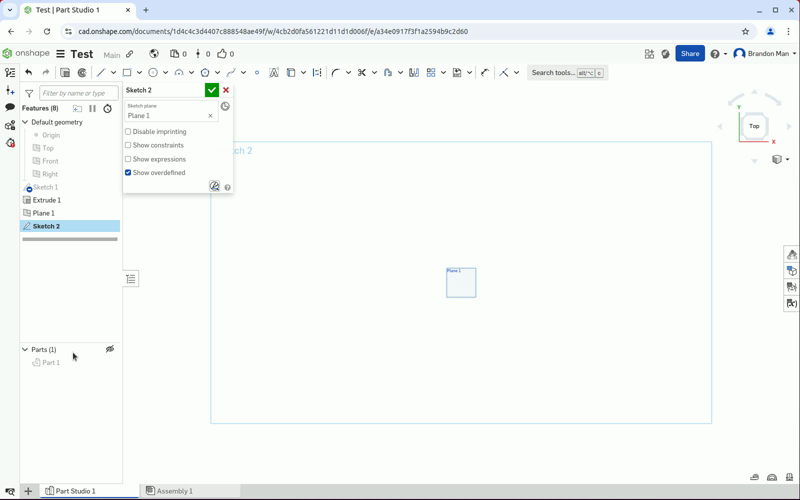
key_down(shift)
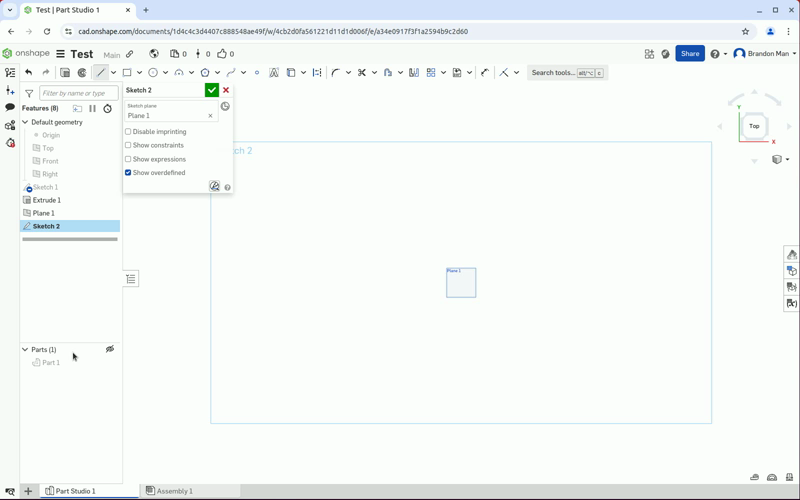
mouse_move(419, 301)
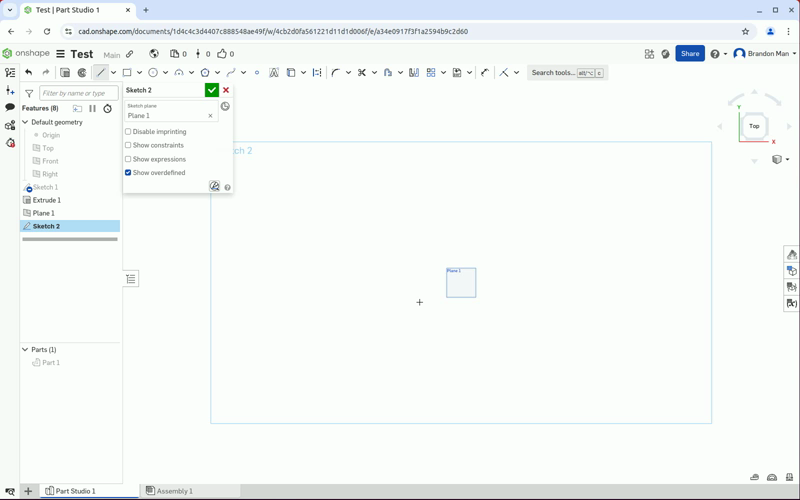
click(419, 301)
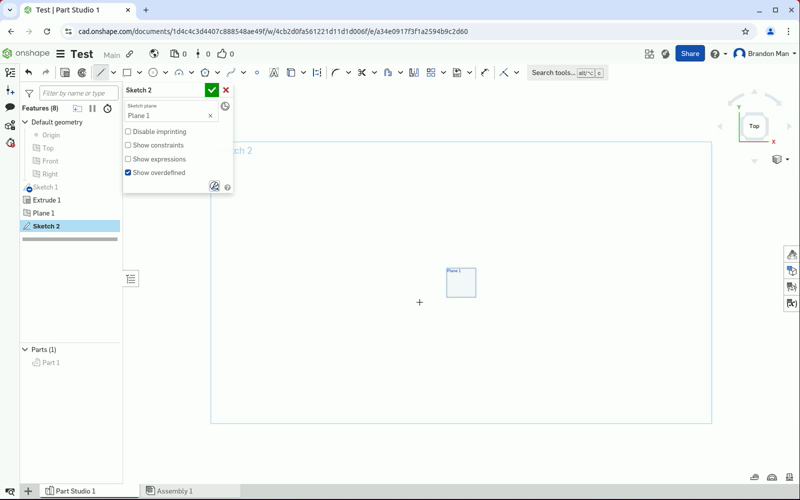
key_up(shift)
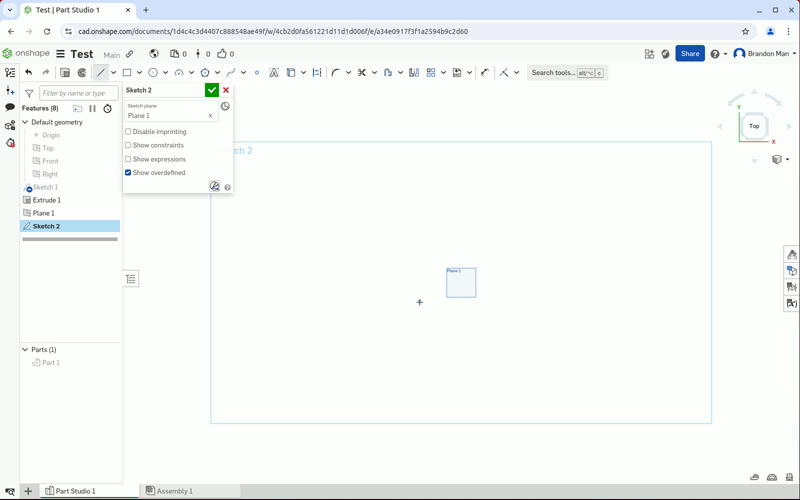
key_down(shift)
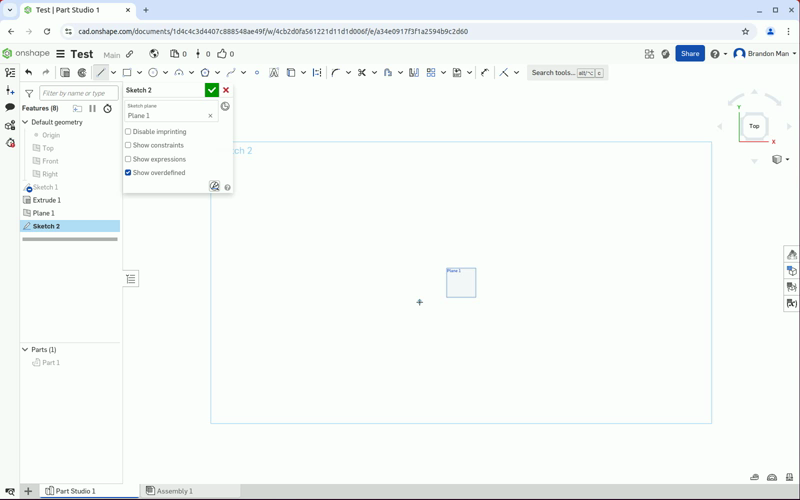
mouse_move(504, 301)
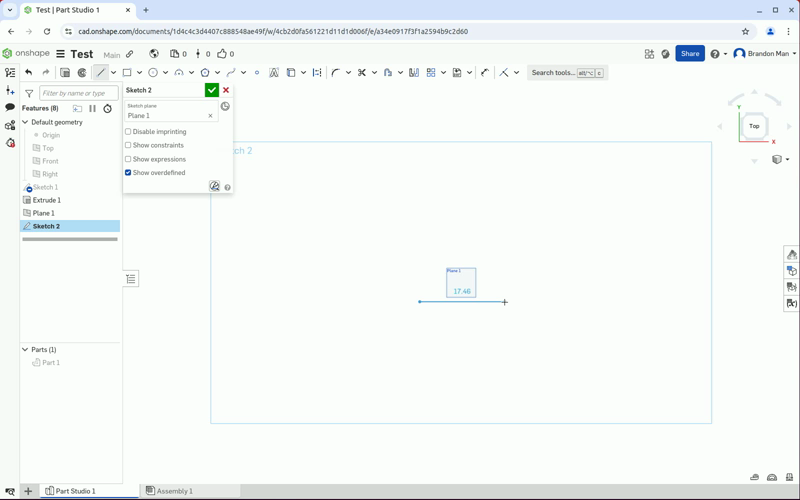
click(504, 301)
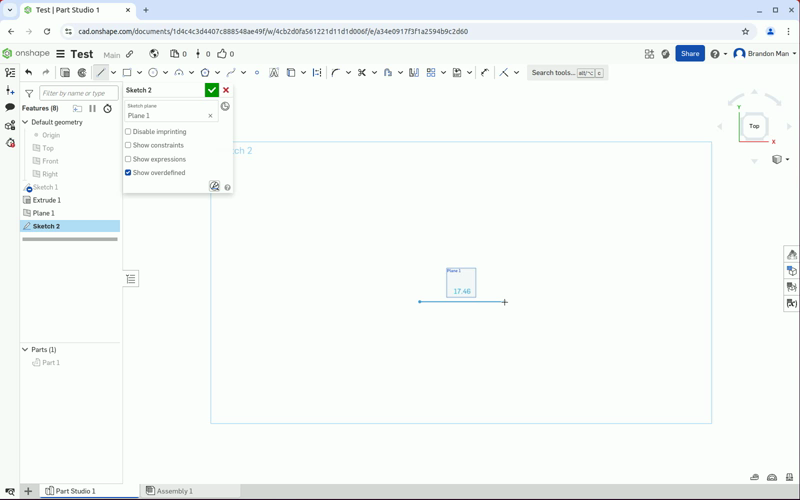
key_up(shift)
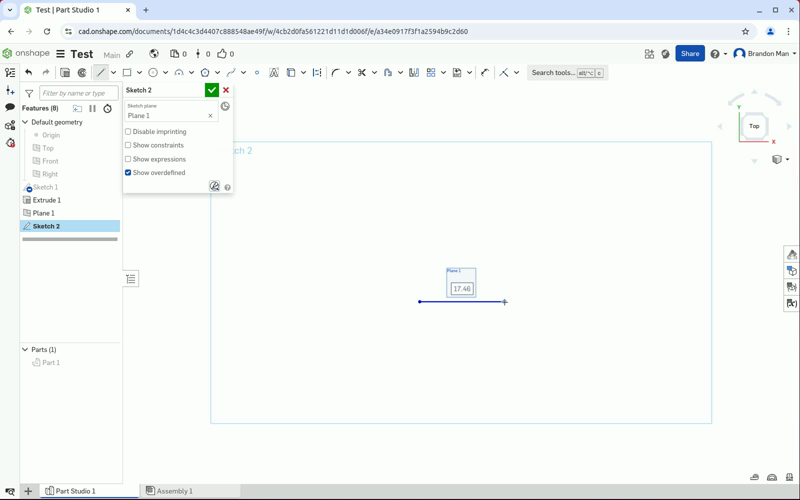
key_down(shift)
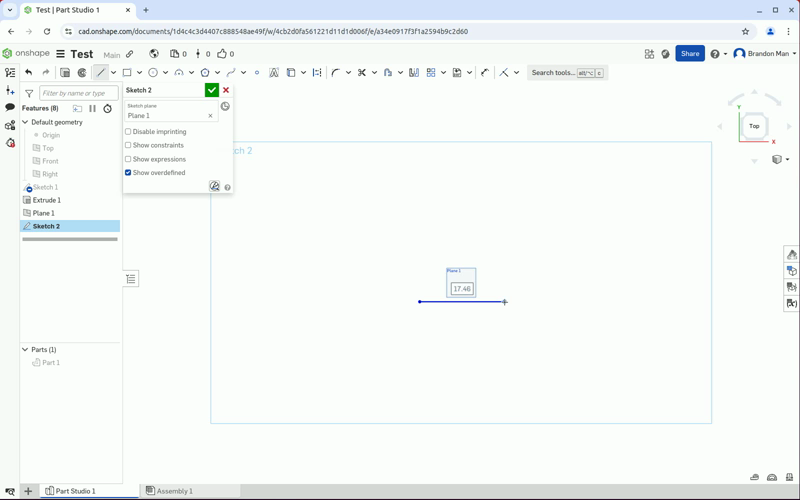
mouse_move(534, 301)
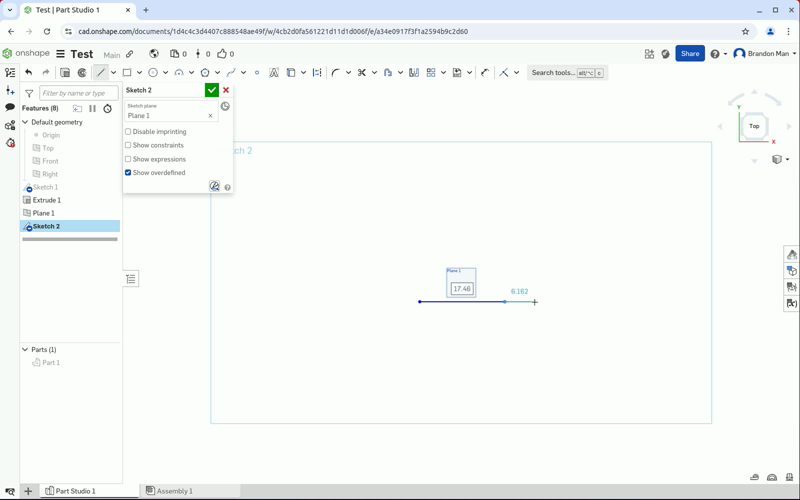
mouse_move(504, 282)
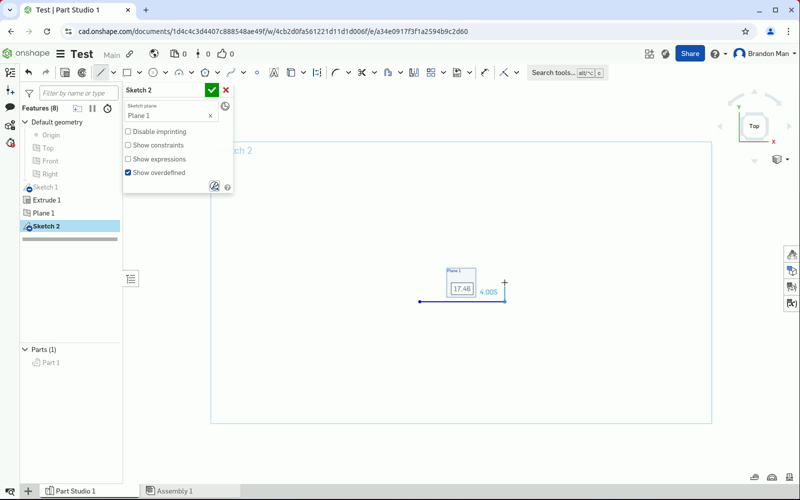
click(504, 282)
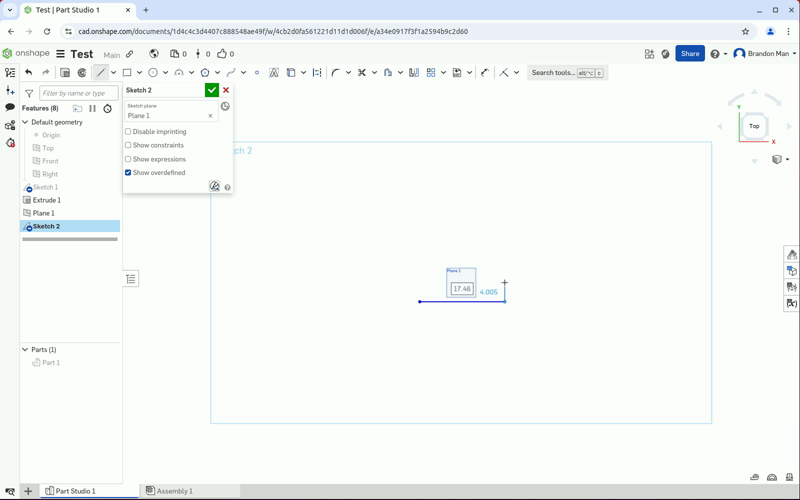
key_up(shift)
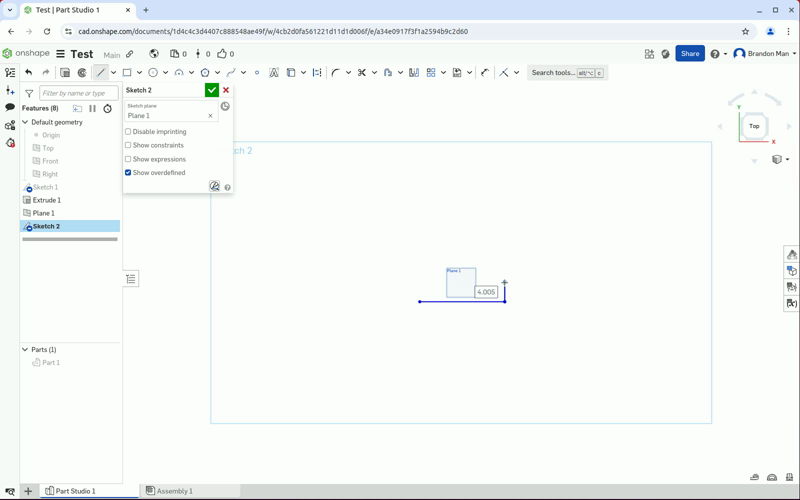
key_down(shift)
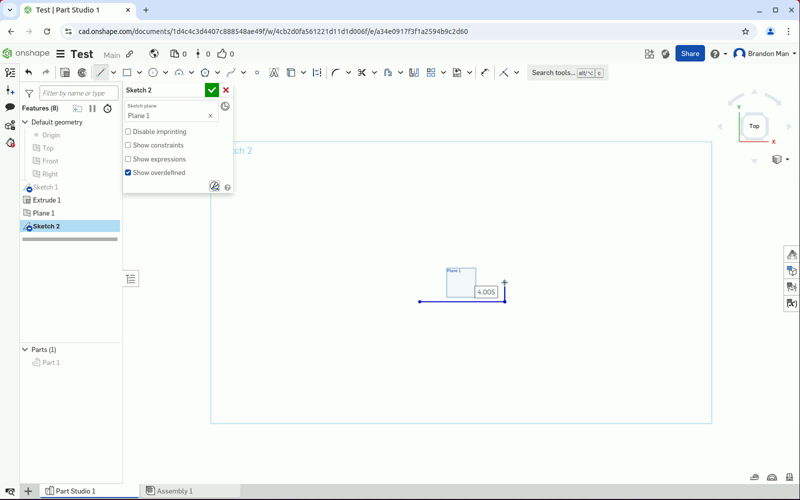
mouse_move(419, 282)
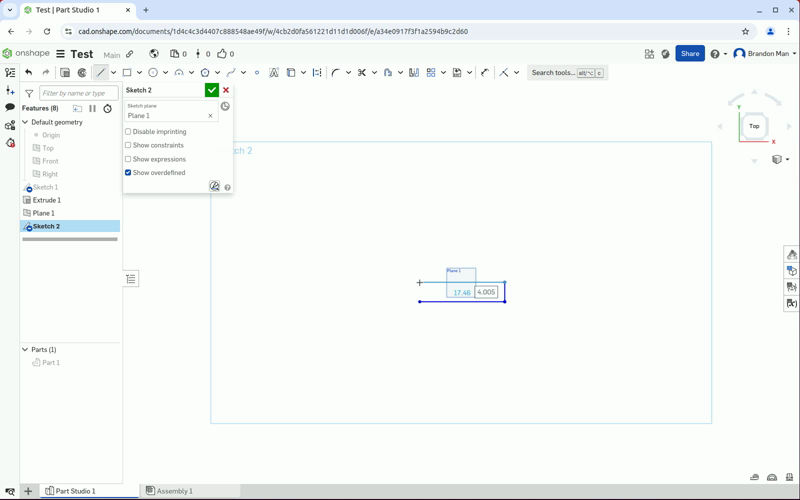
click(419, 282)
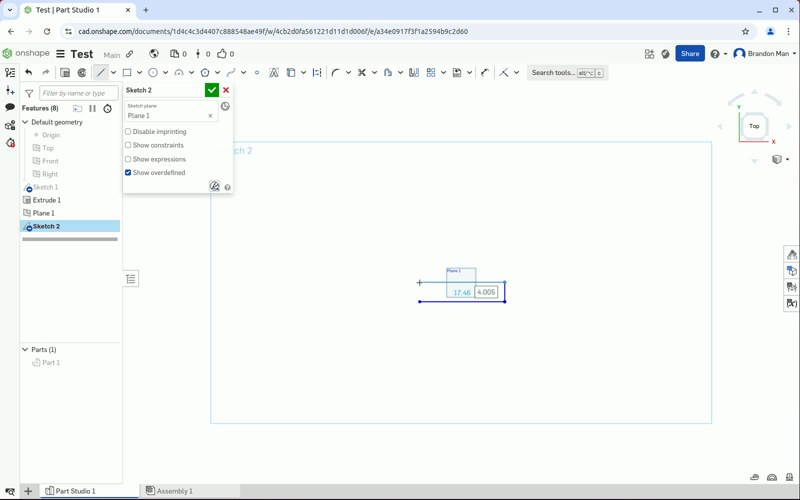
key_up(shift)
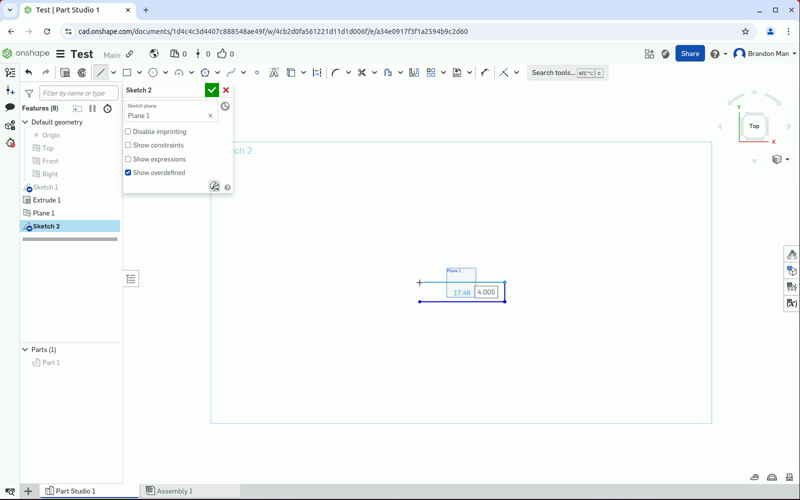
mouse_move(449, 282)
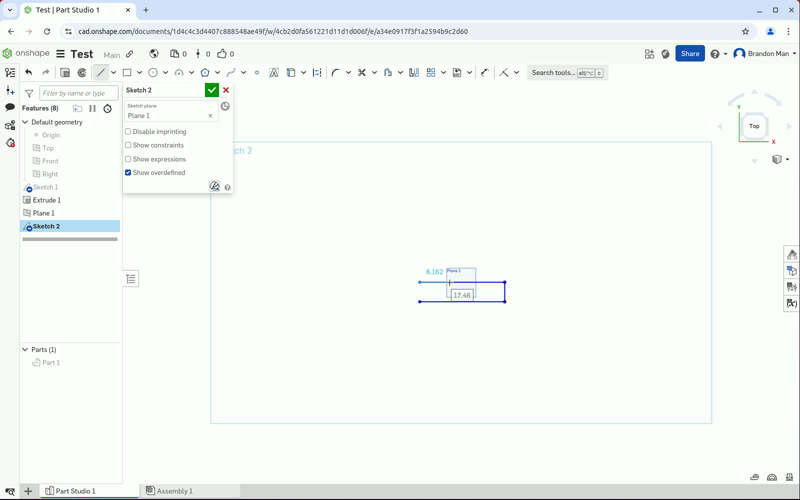
key_down(shift)
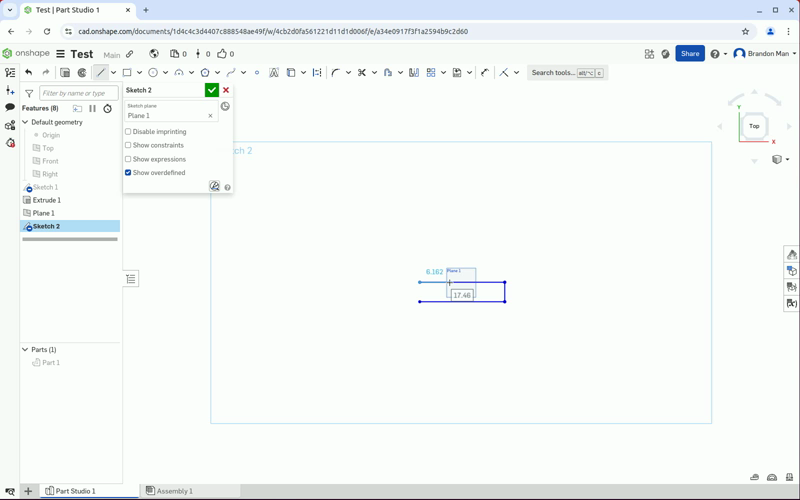
mouse_move(419, 301)
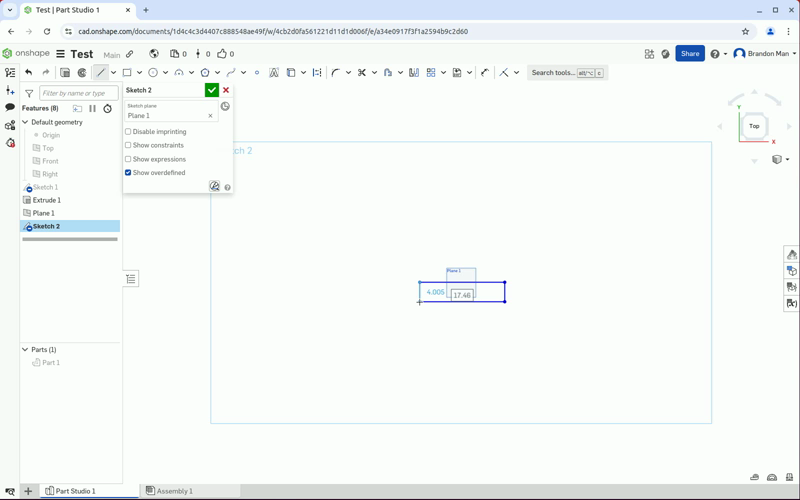
key_up(shift)
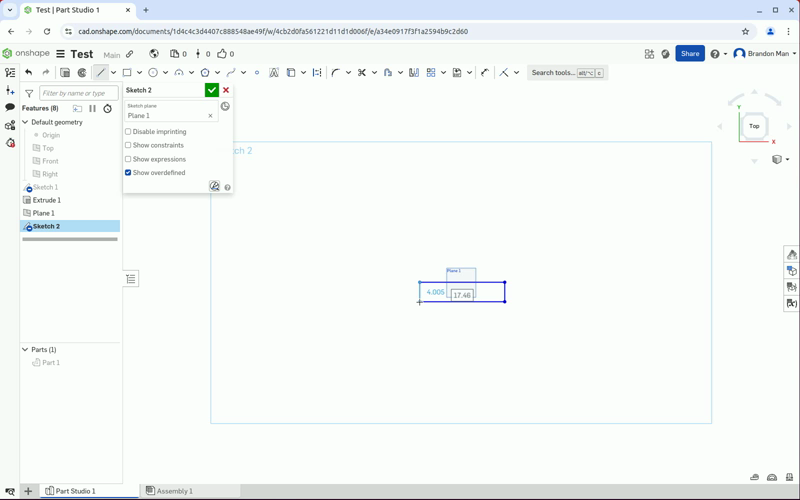
click(419, 301)
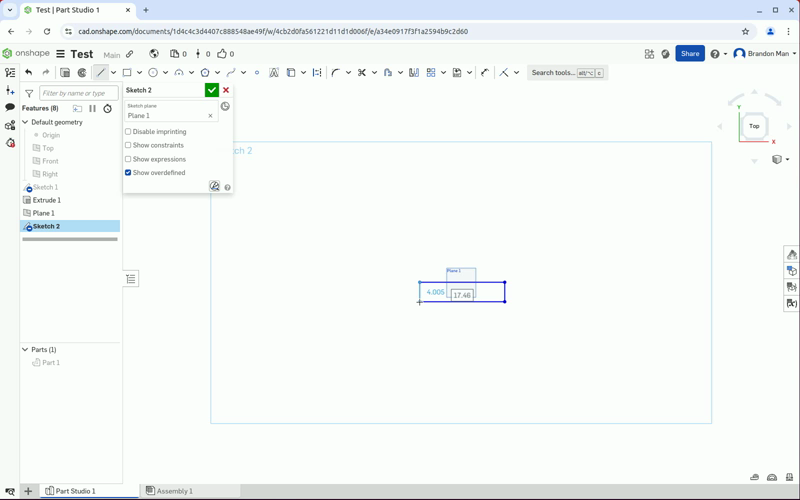
key(esc)
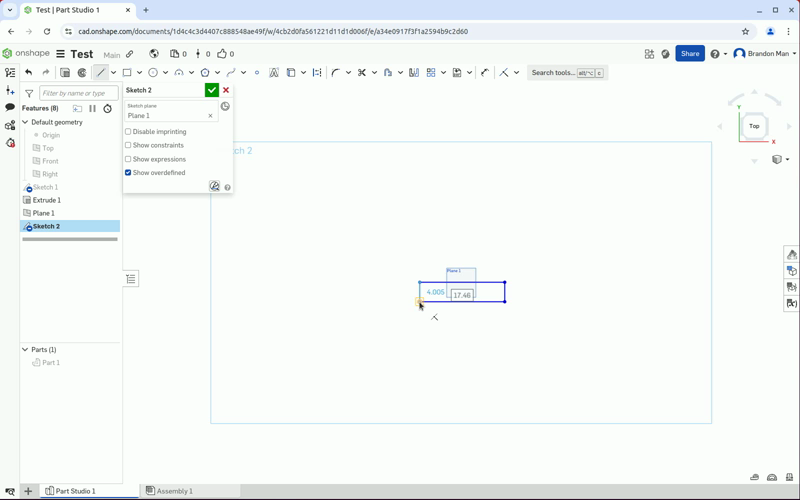
mouse_move(470, 294)
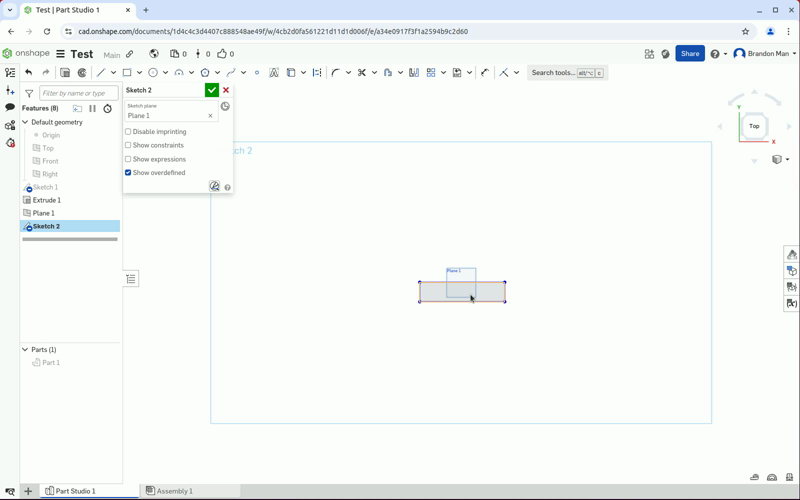
scroll(6)
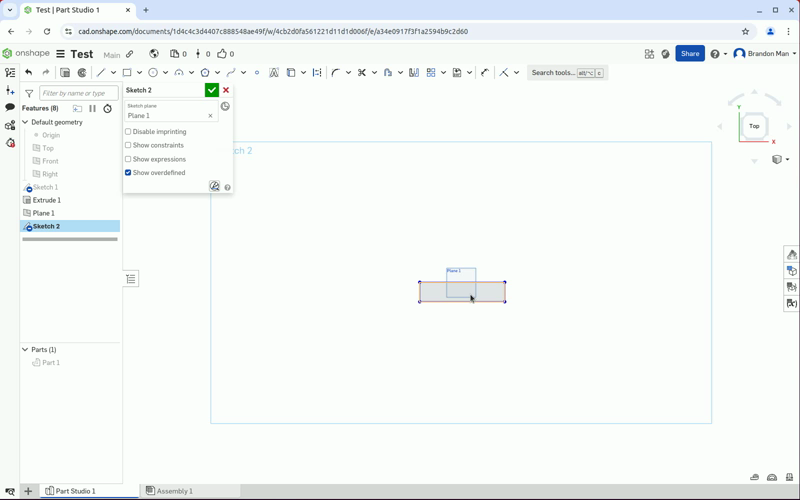
scroll(6)
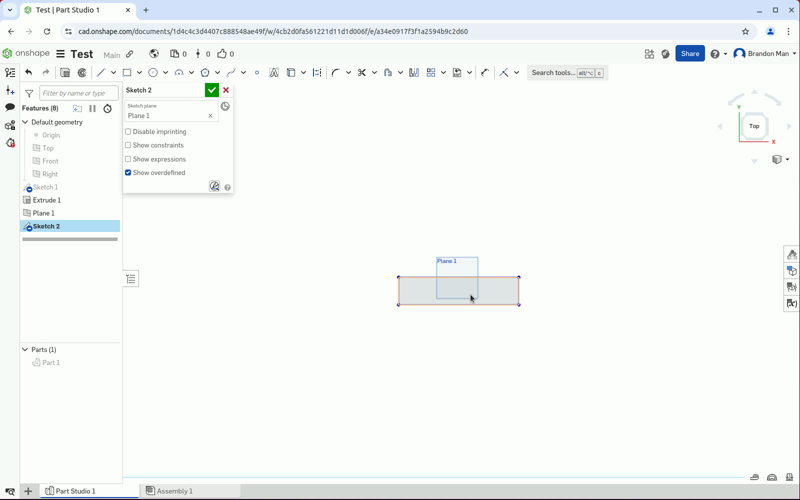
scroll(6)
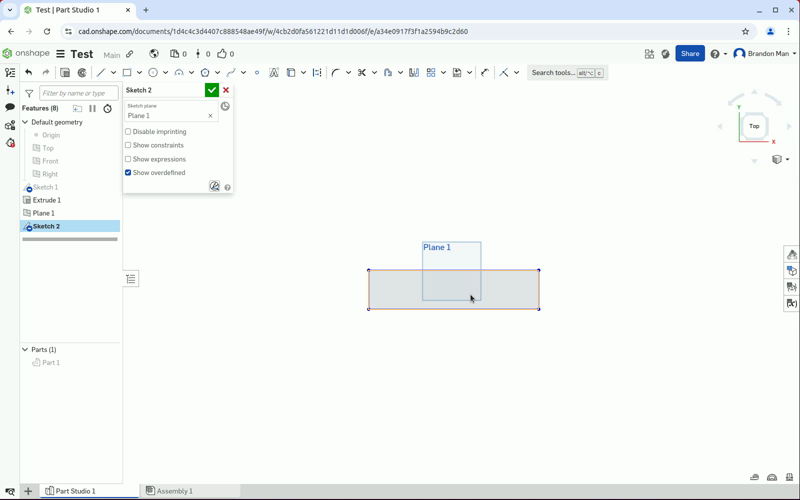
scroll(6)
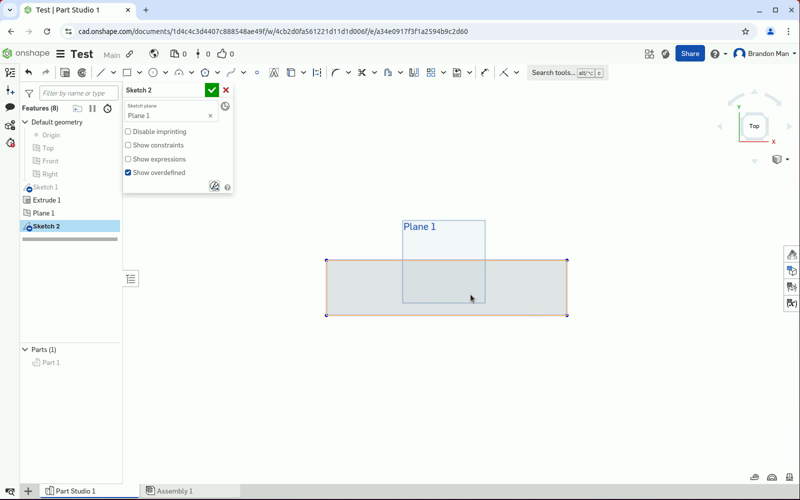
scroll(6)
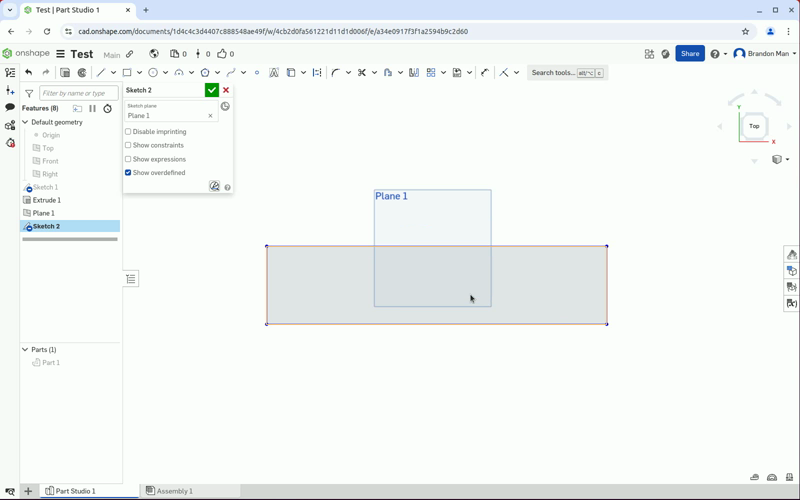
scroll(6)
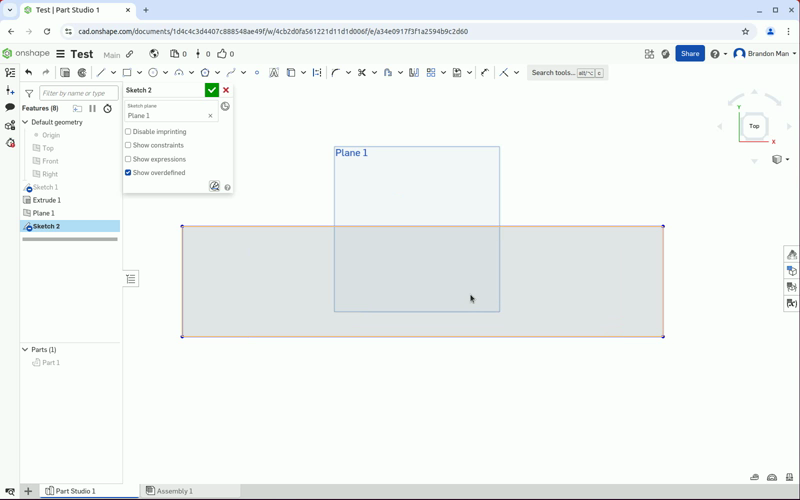
scroll(6)
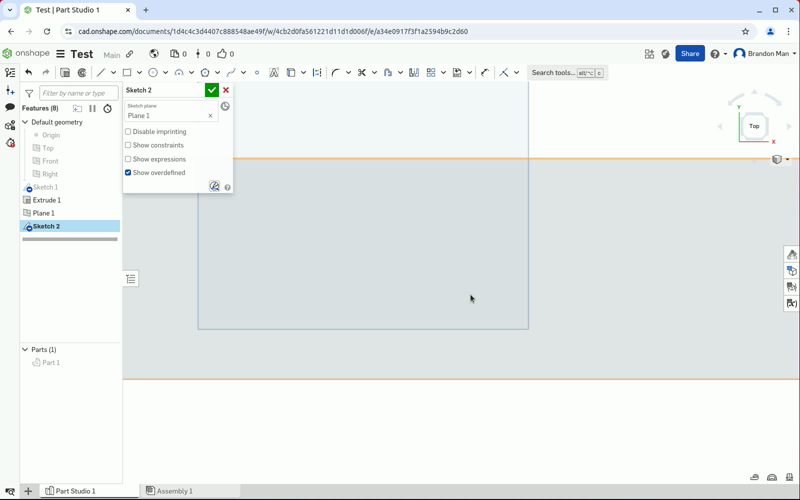
click(470, 294)
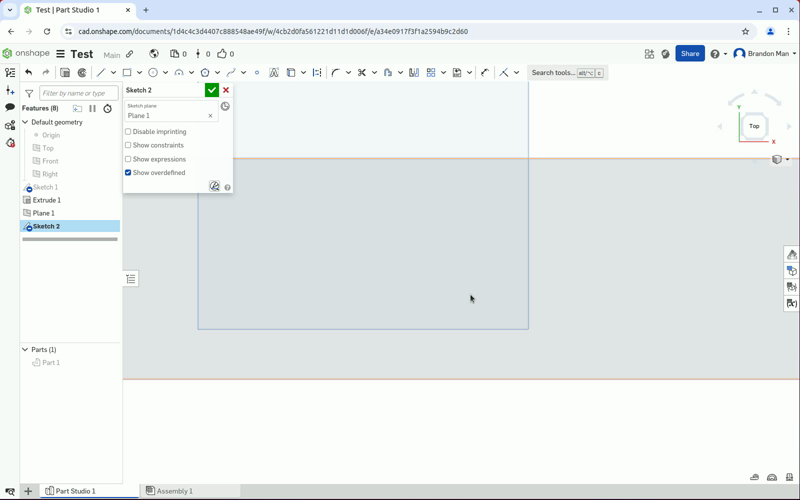
scroll(-6)
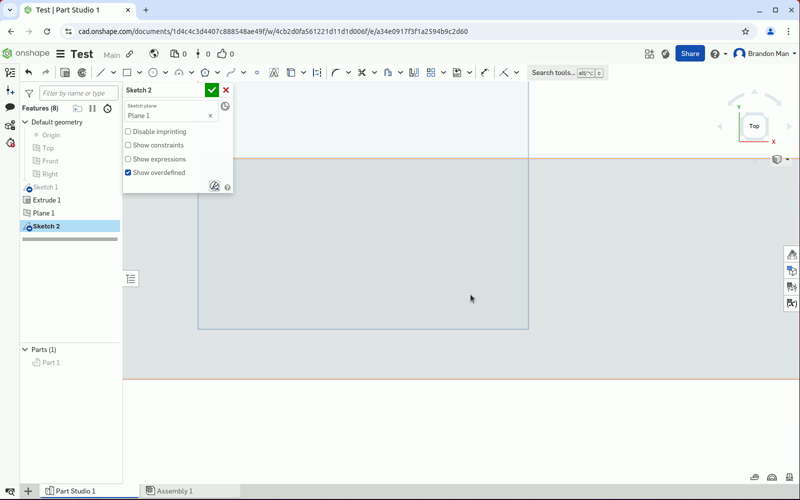
scroll(-6)
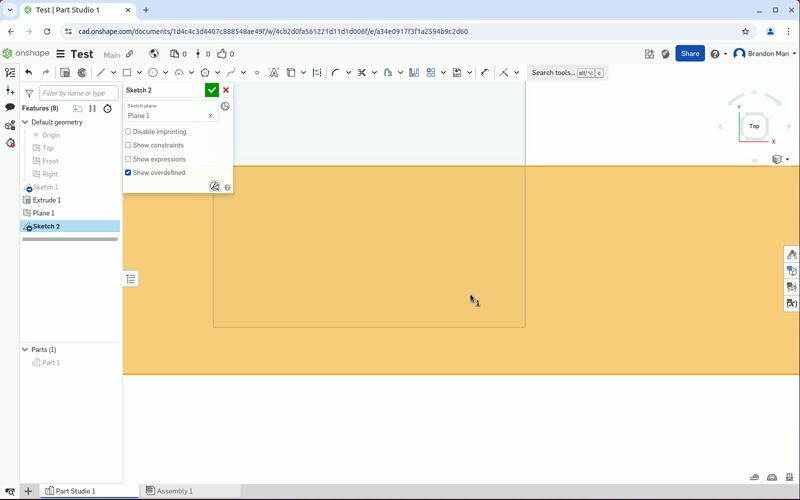
scroll(-6)
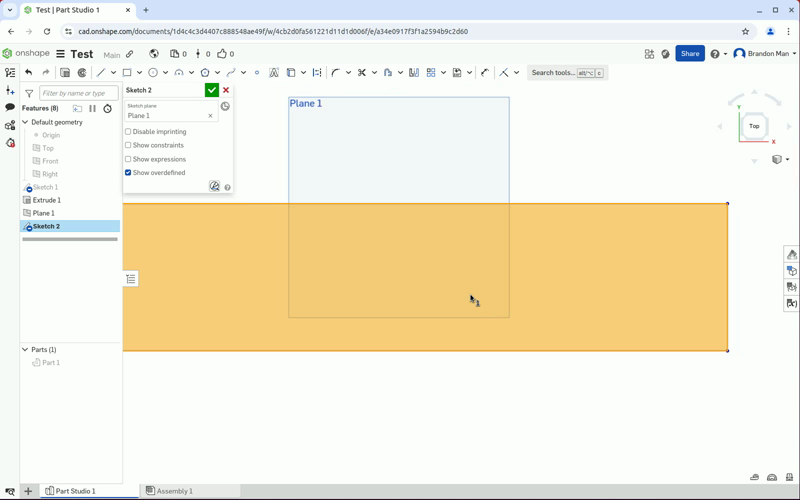
scroll(-6)
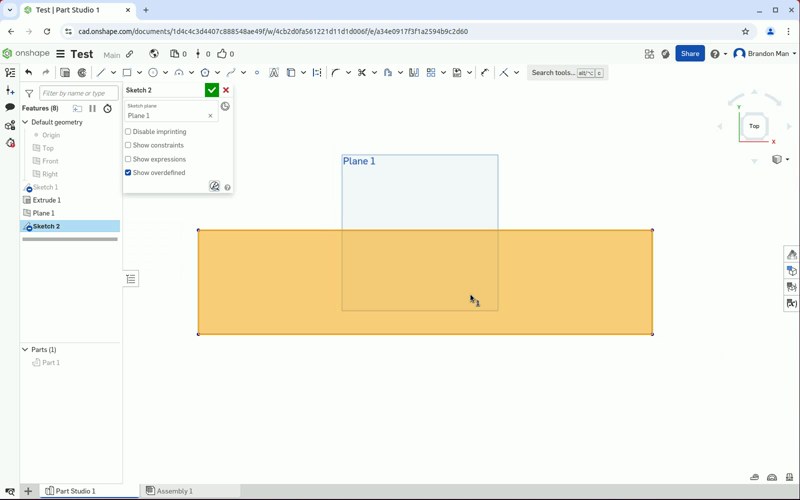
scroll(-6)
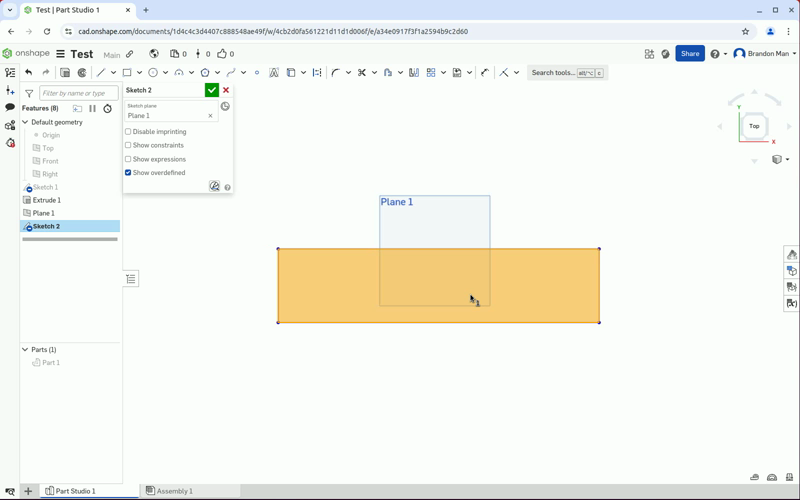
scroll(-6)
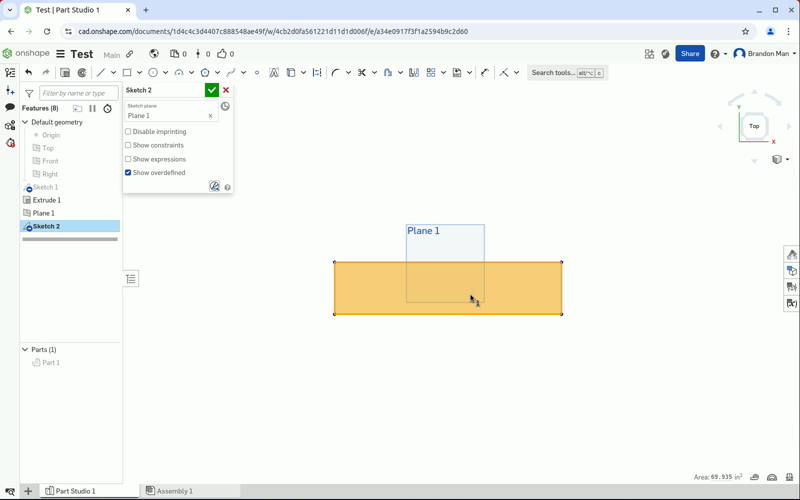
scroll(-6)
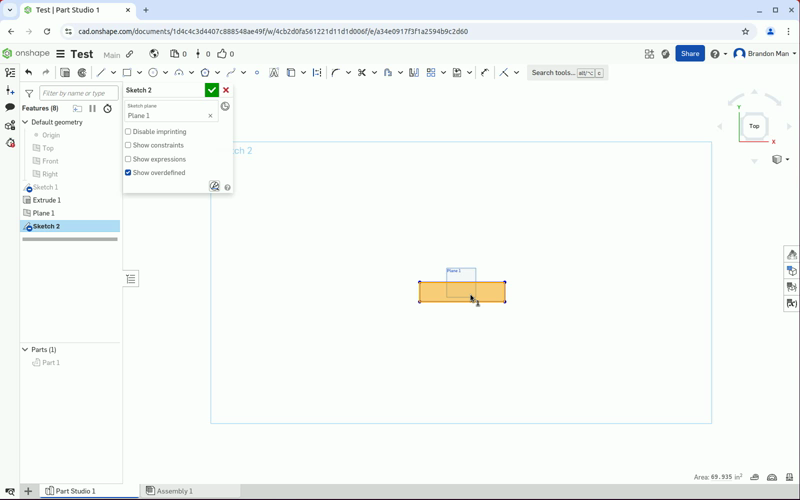
mouse_move(73, 352)
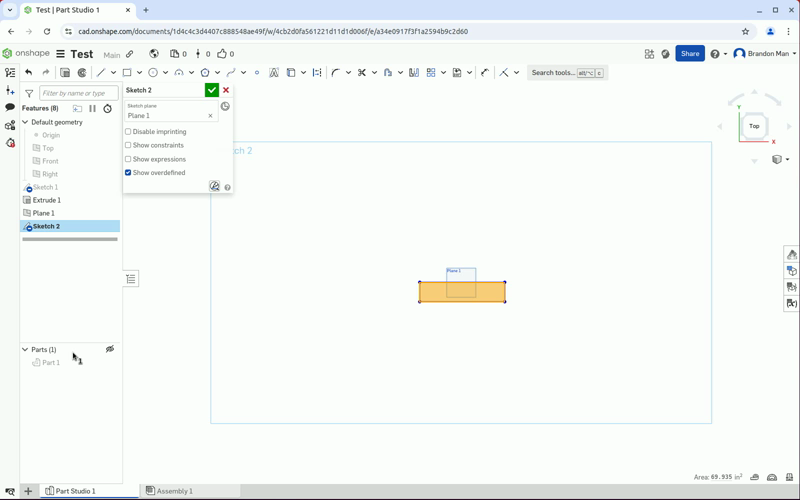
key(shift+y)
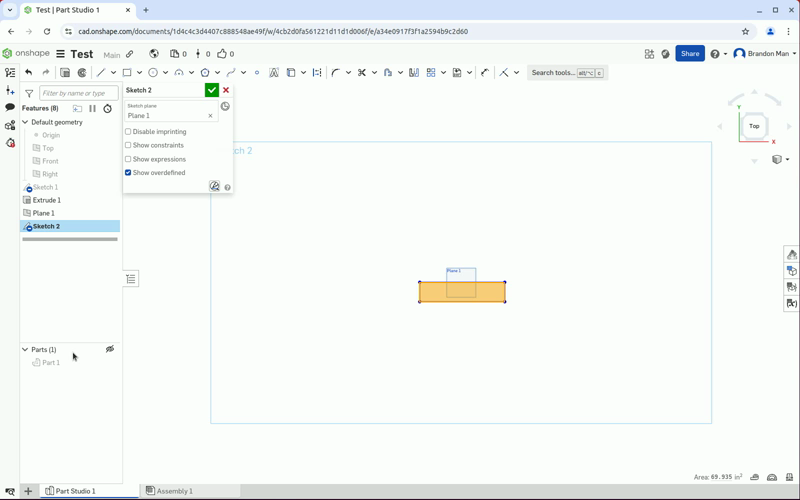
key(shift+e)
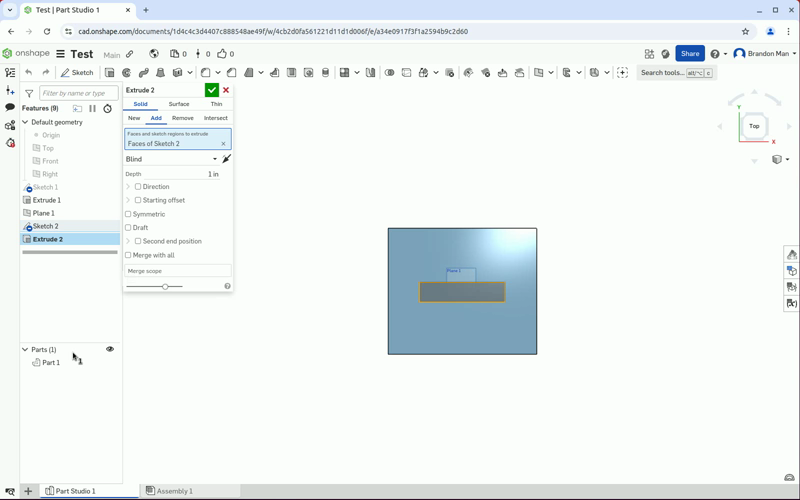
mouse_move(143, 106)
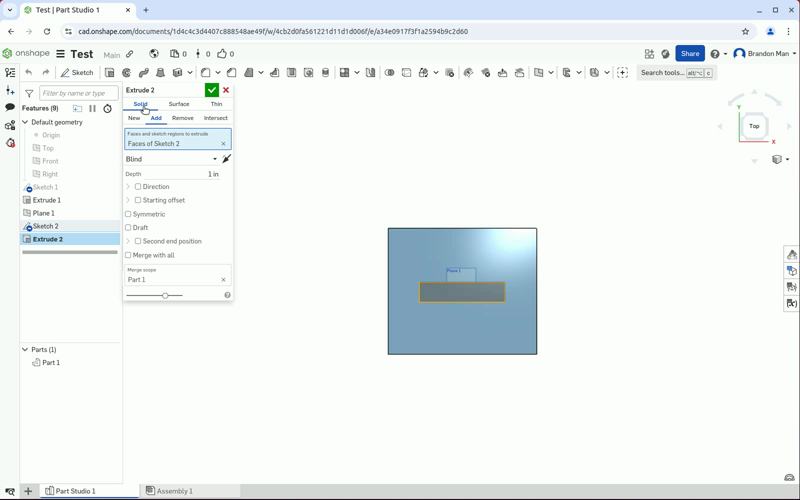
click(143, 106)
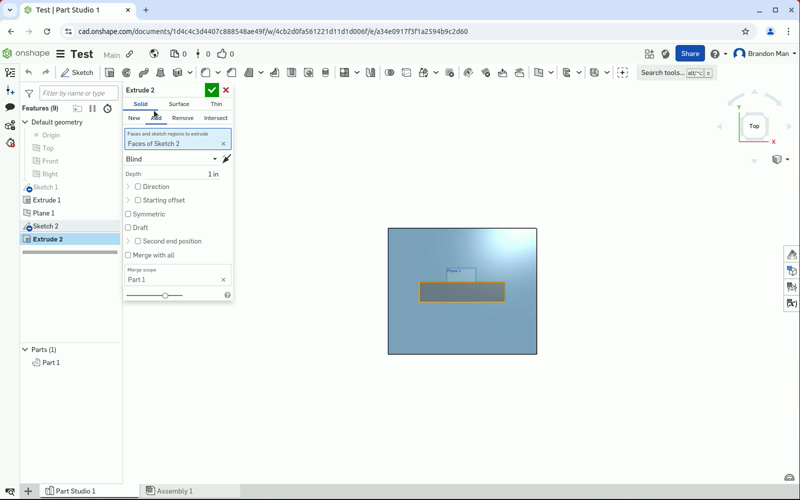
mouse_move(186, 120)
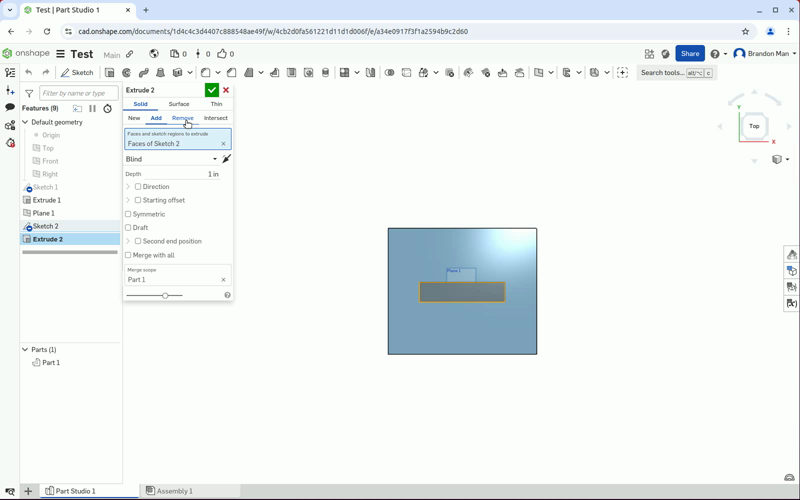
click(186, 120)
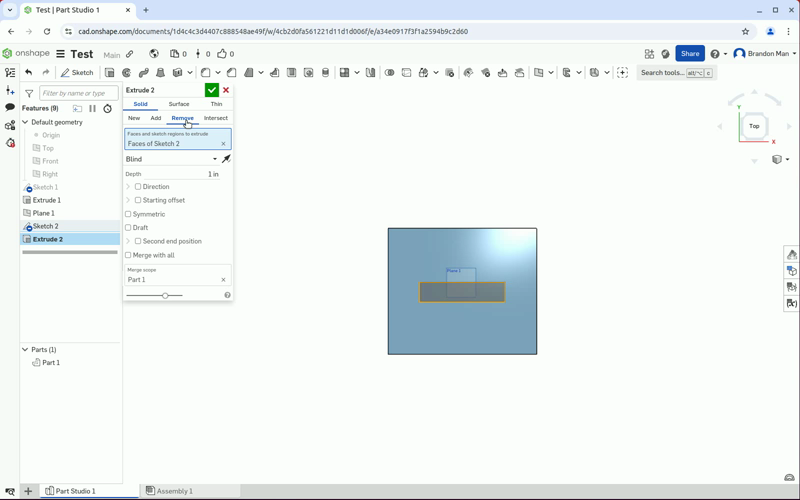
key(tab, 4)
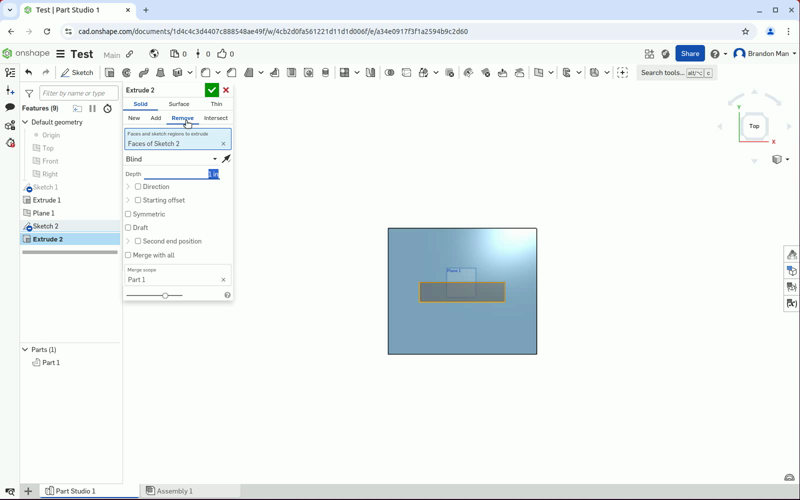
text(3.851)
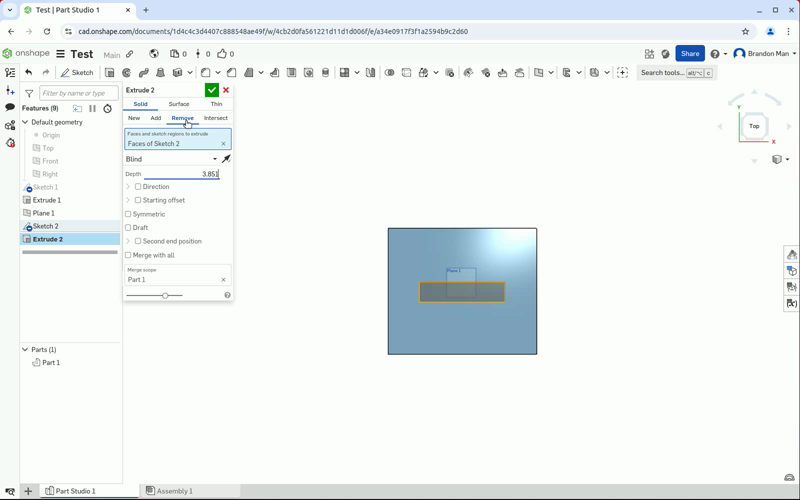
key(tab, 6)
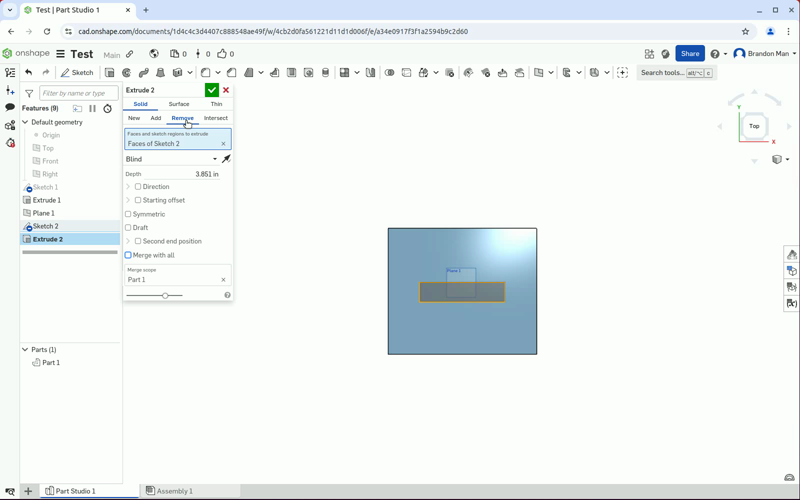
key(space)
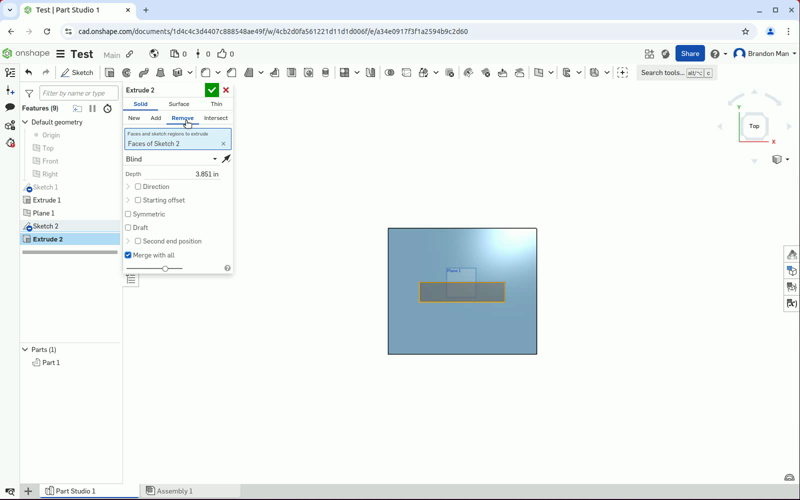
key(enter)
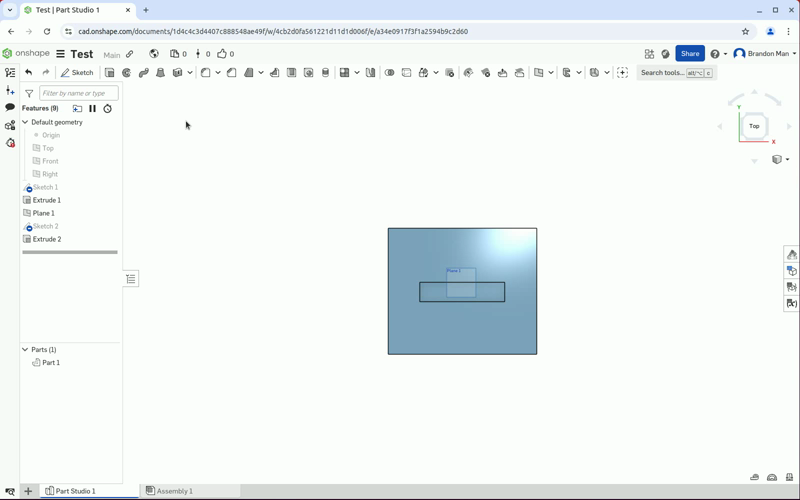
key(shift+h)
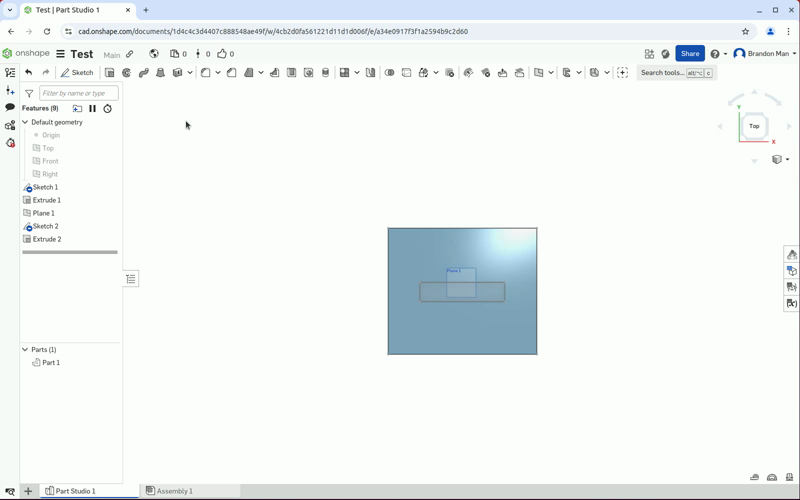
key(shift+h)
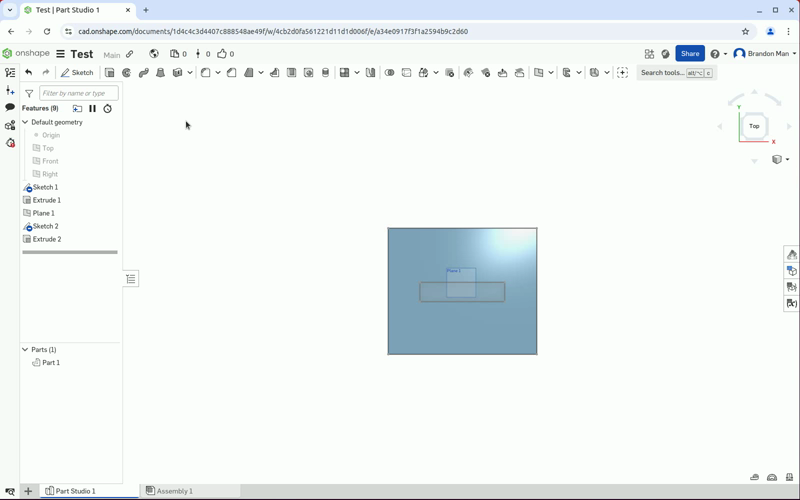
key(shift+7)
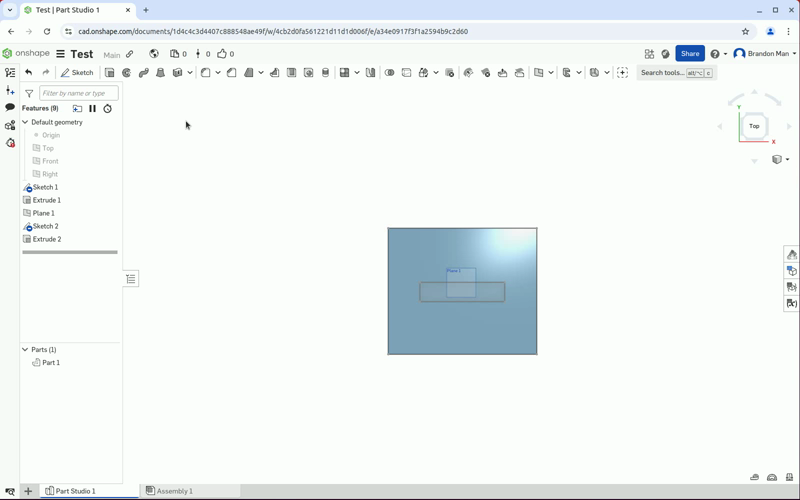
key(up, 3)
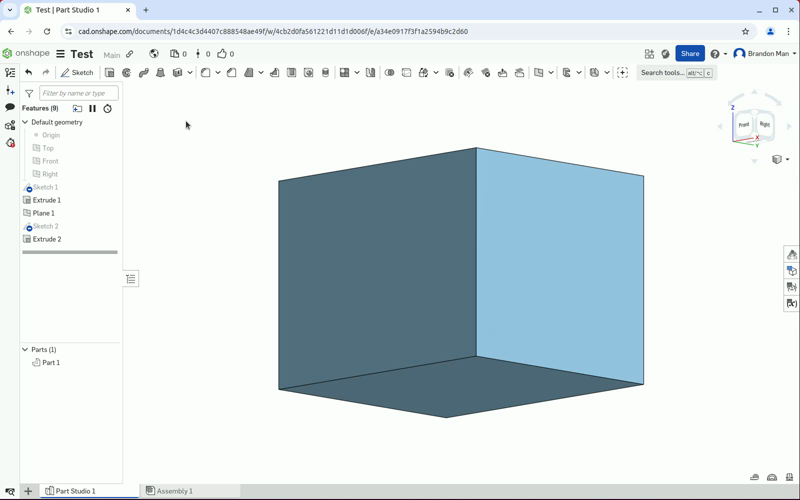
key(left, 3)
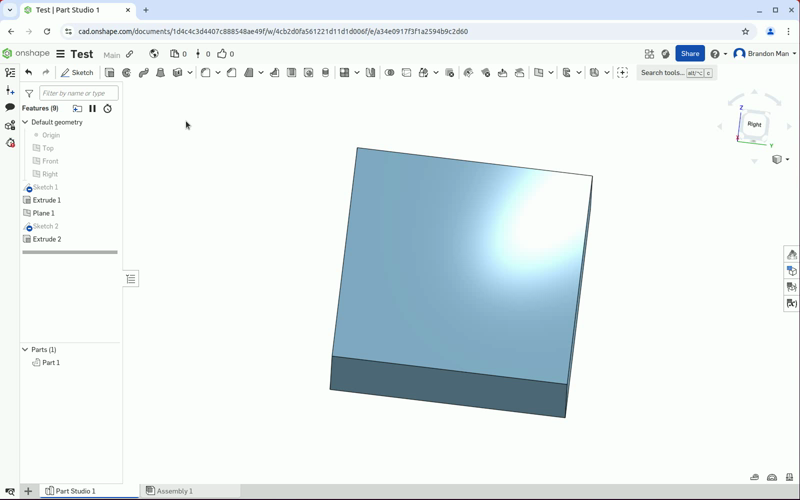
key(right, 3)
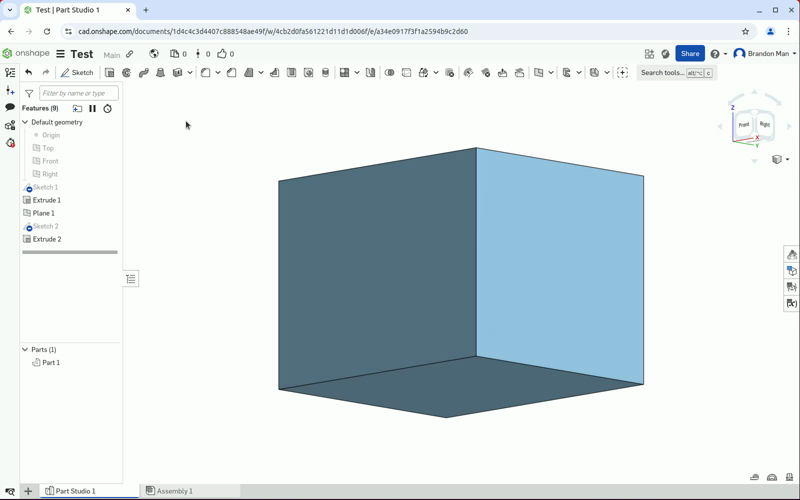
key(down, 3)
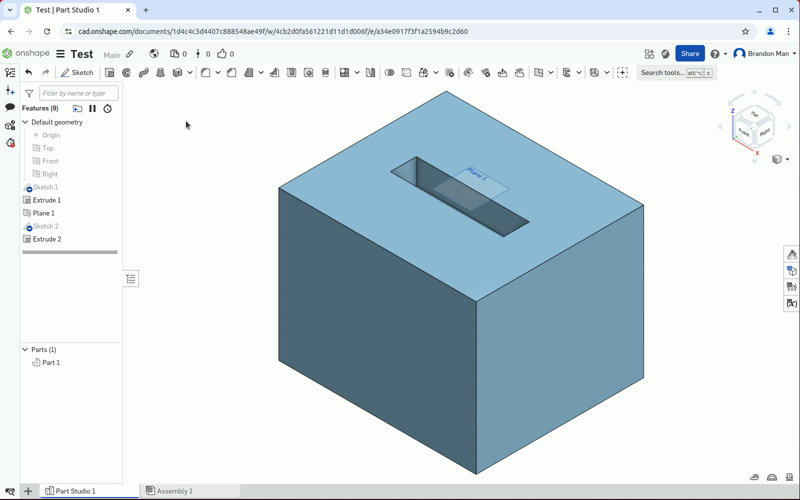
mouse_move(73, 189)
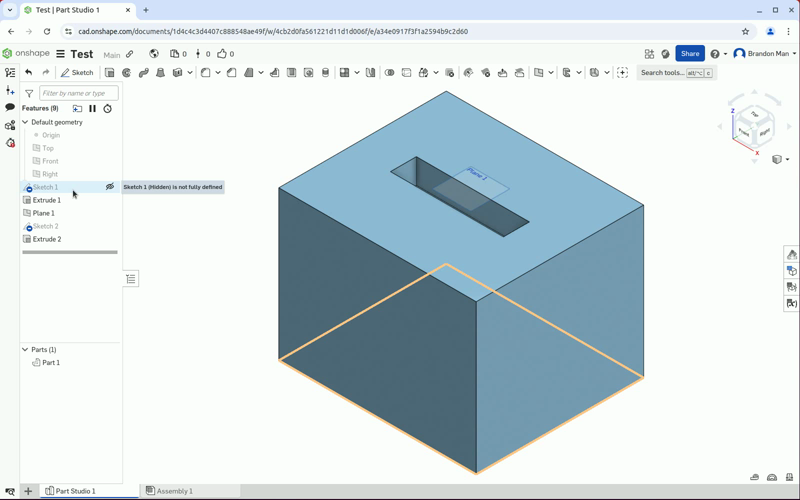
click(73, 189)